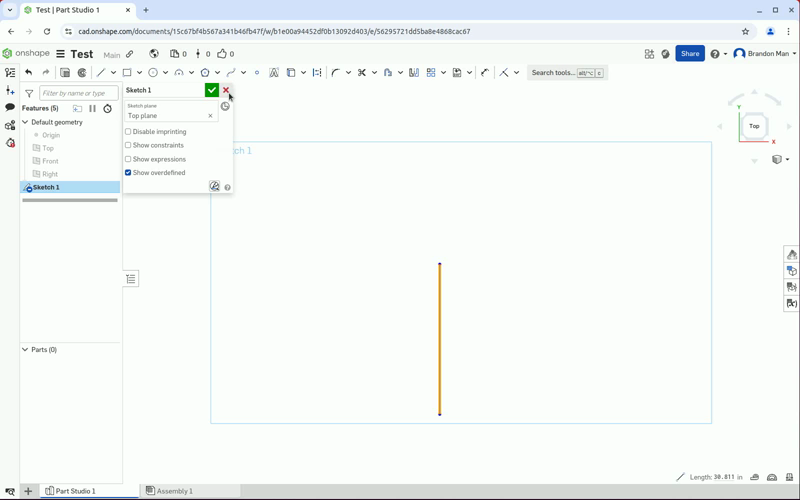
key(shift+h)
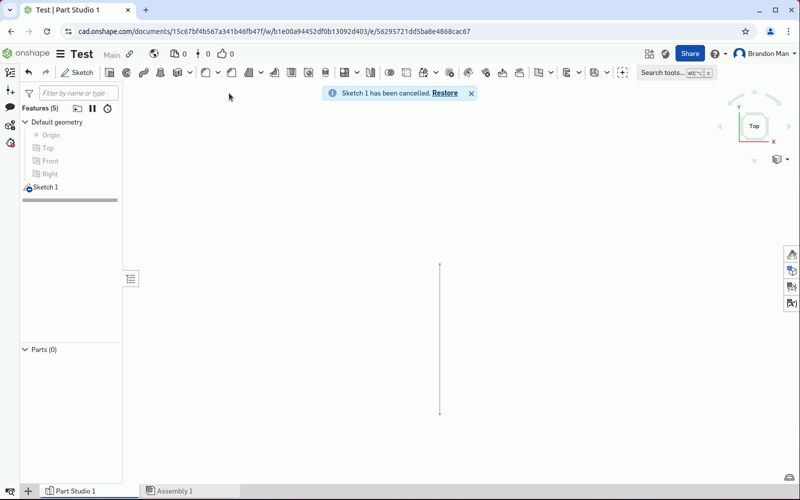
mouse_move(73, 352)
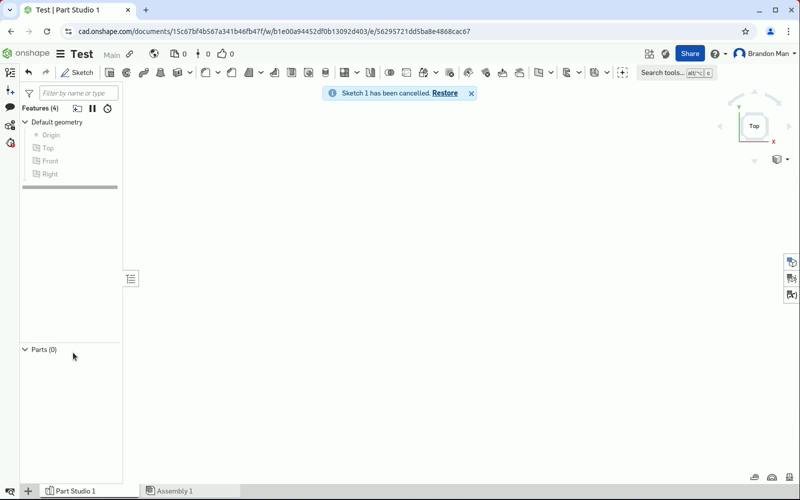
key(y)
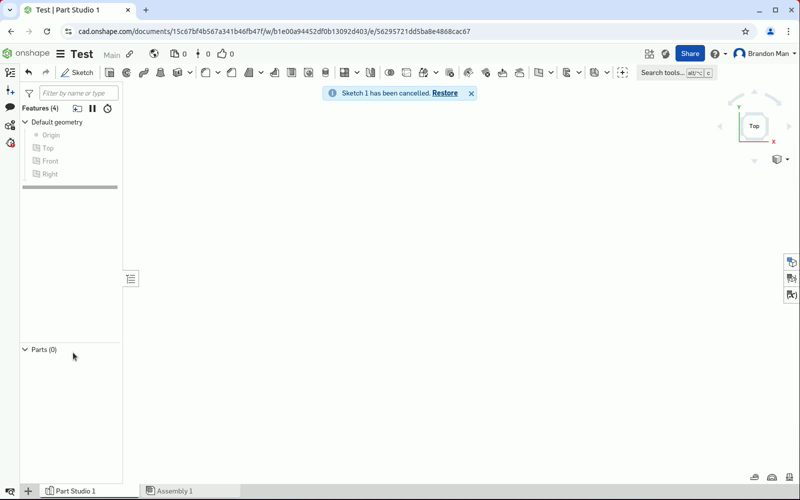
key(shift+p)
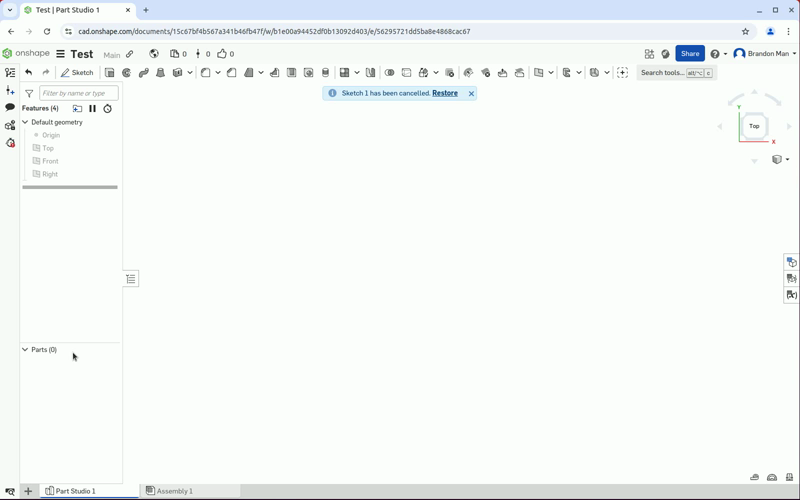
key(space)
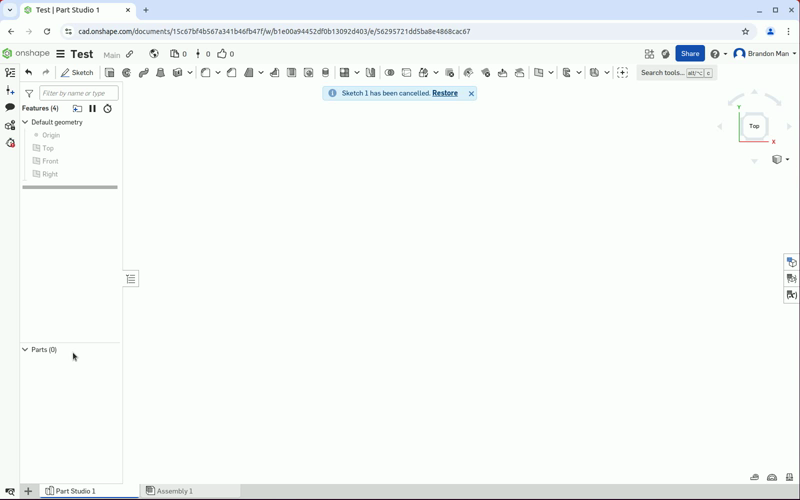
key_down(shift)
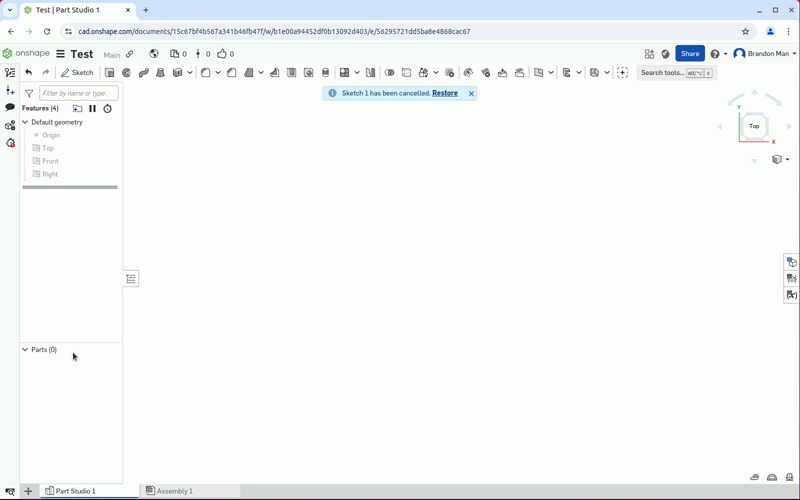
key(up)
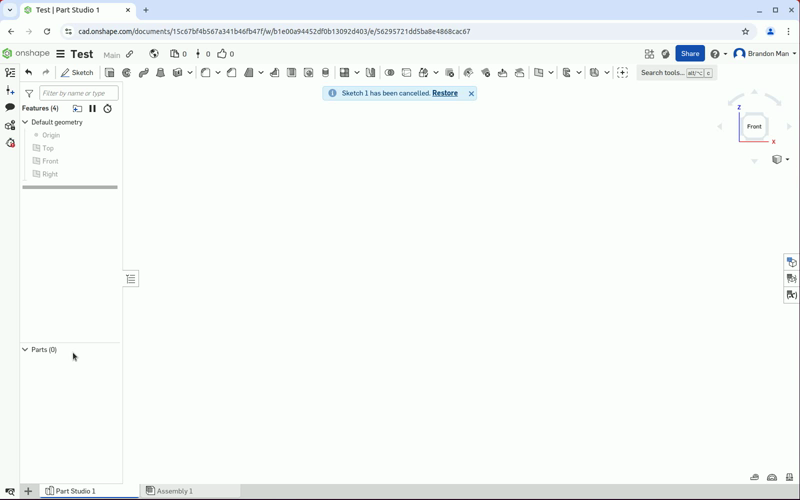
key_up(shift)
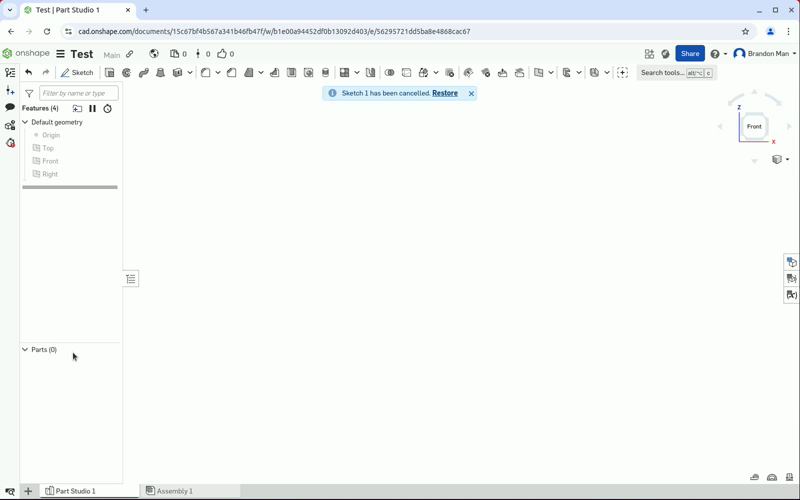
mouse_move(73, 352)
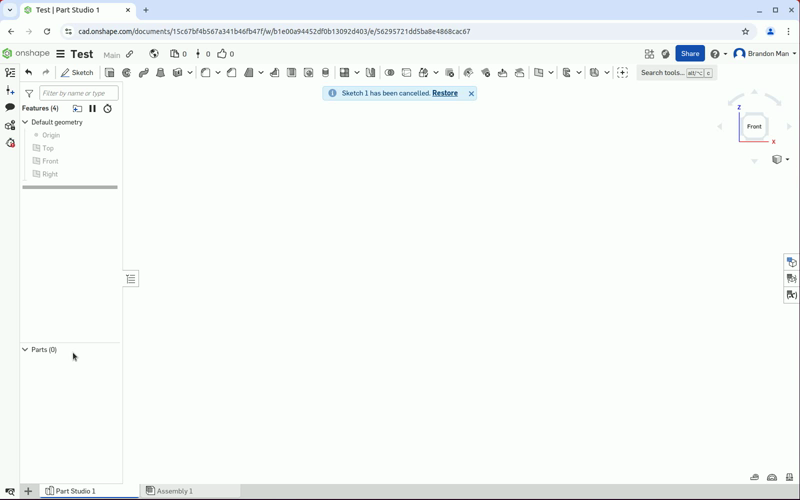
key(shift+y)
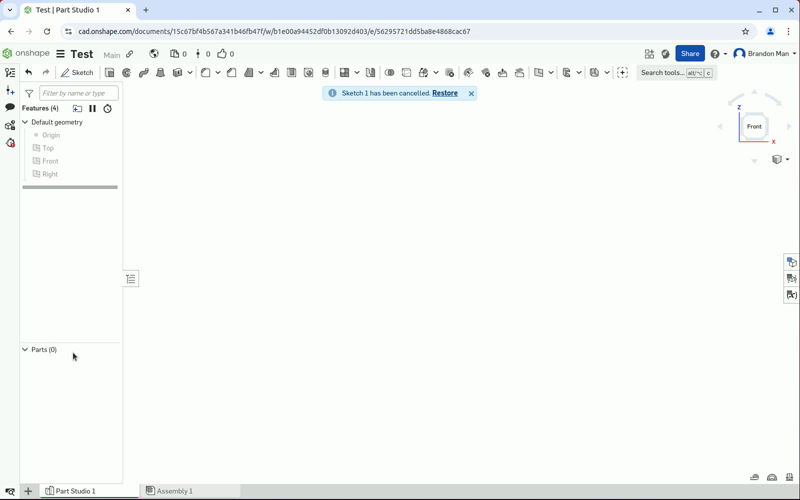
key(shift+s)
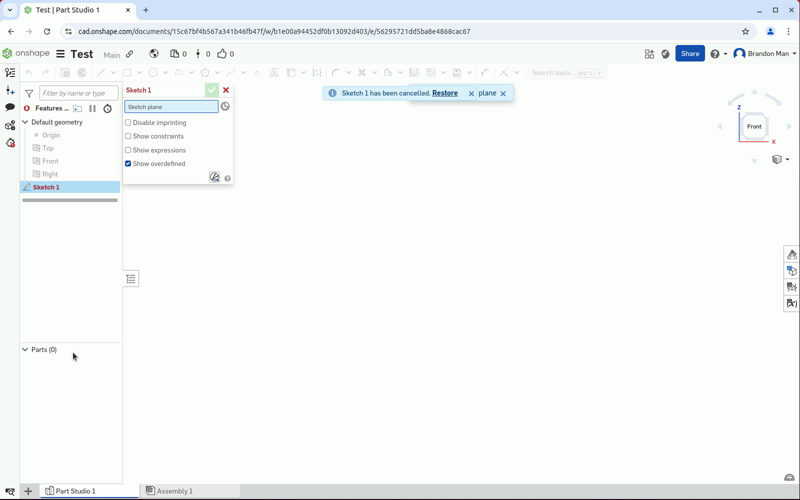
mouse_move(73, 163)
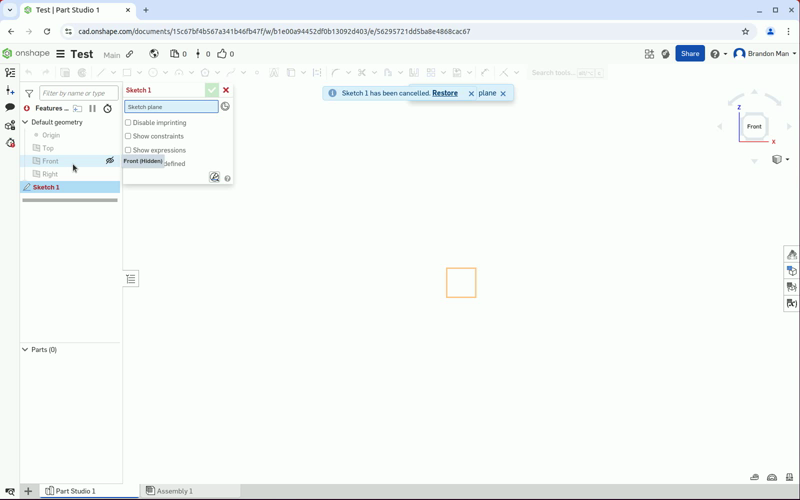
click(73, 163)
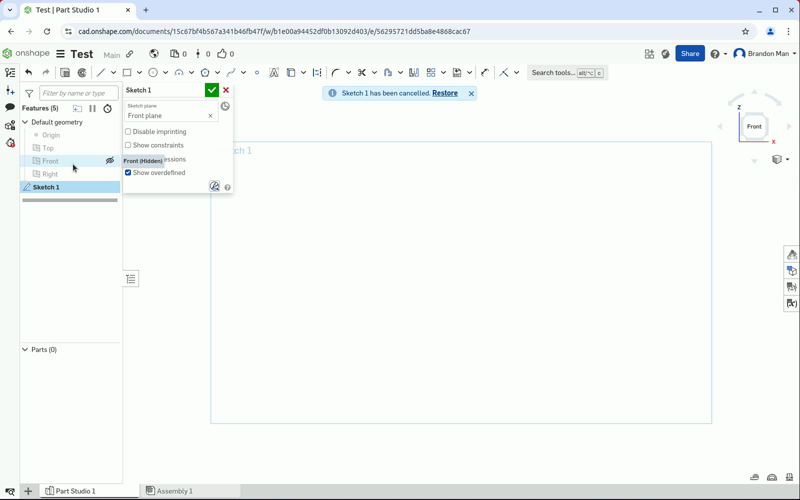
mouse_move(73, 352)
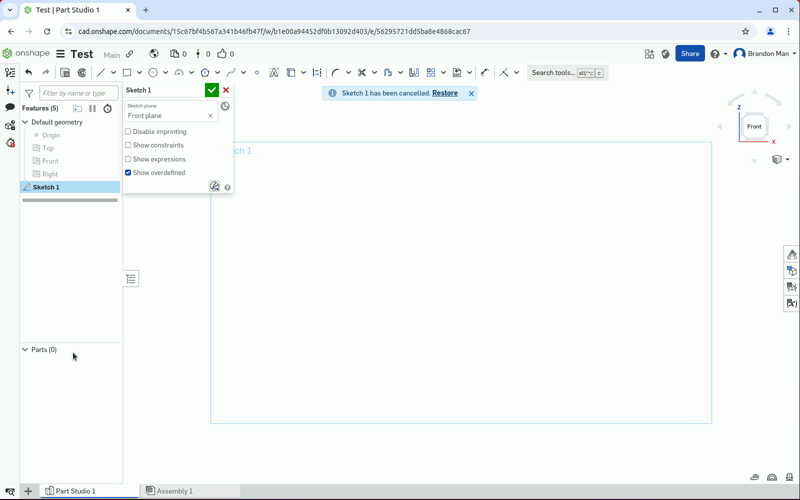
key(y)
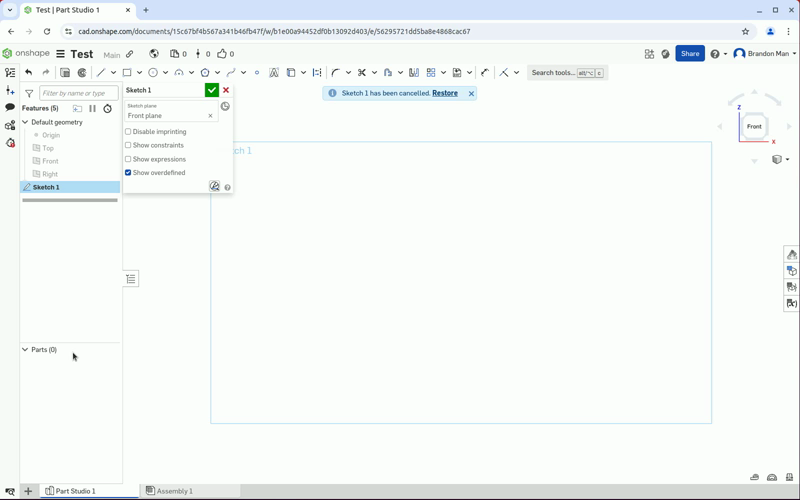
key(l)
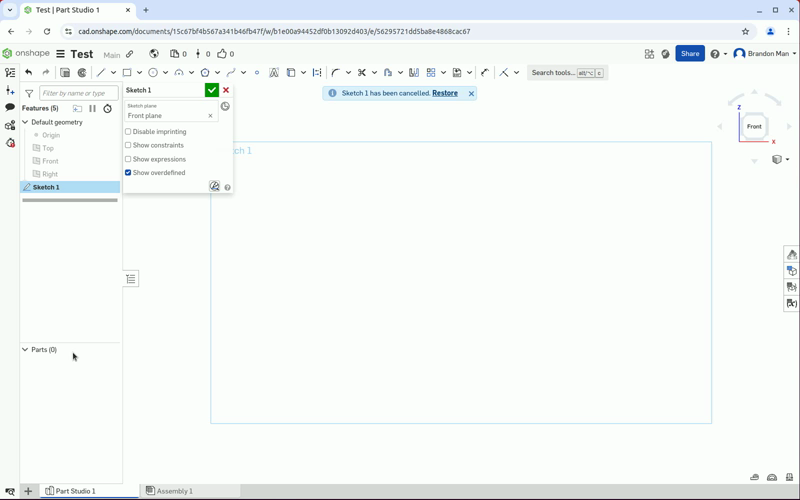
key_down(shift)
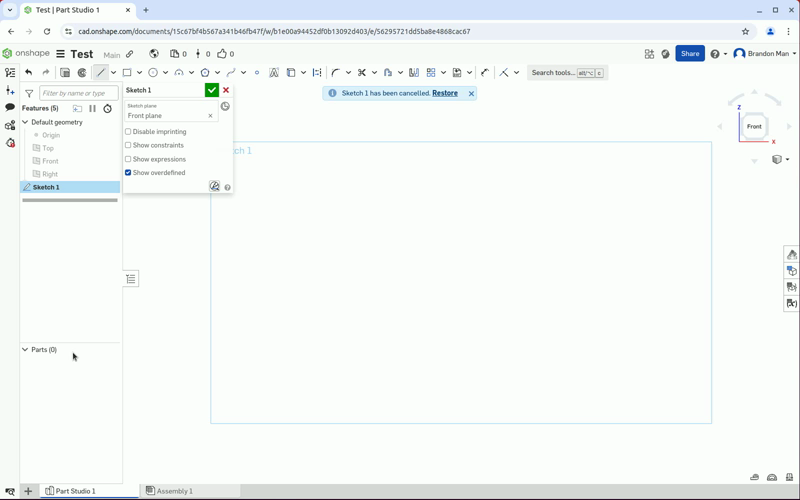
mouse_move(348, 355)
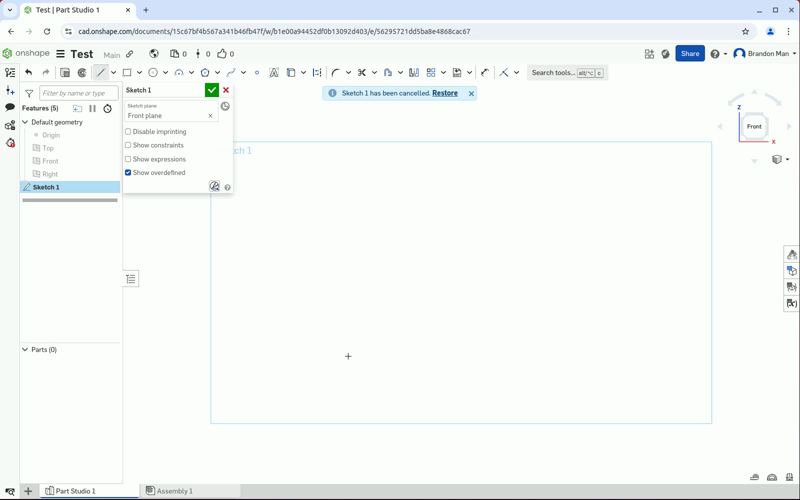
click(348, 355)
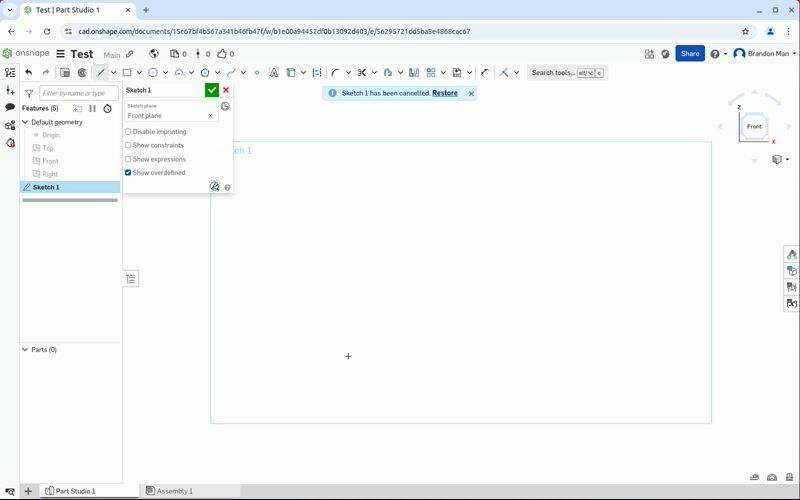
key_up(shift)
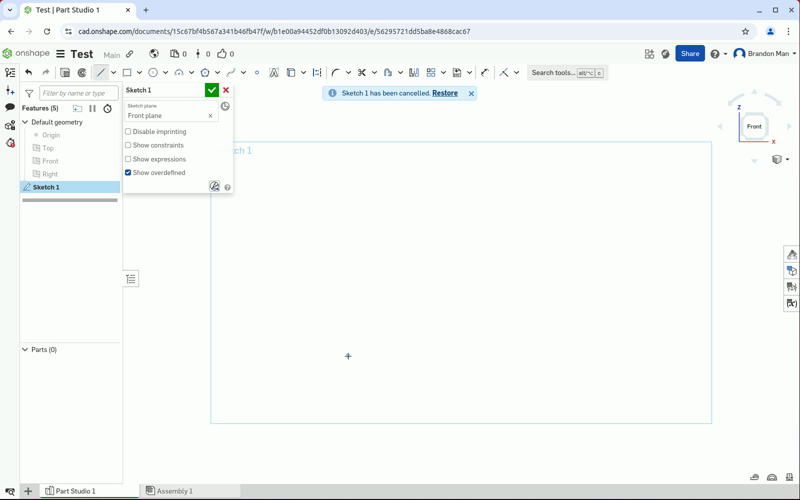
key_down(shift)
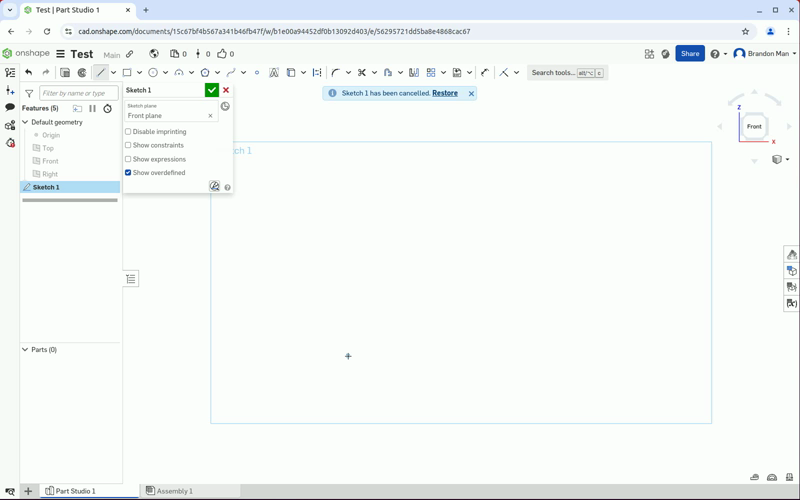
mouse_move(572, 355)
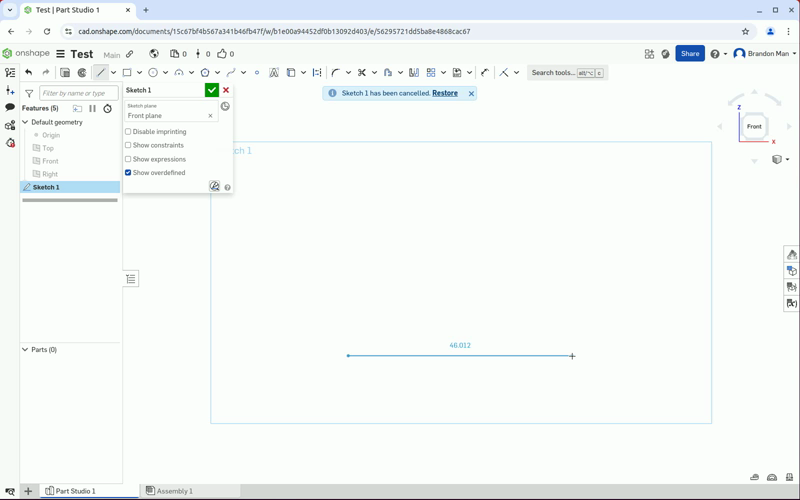
click(572, 355)
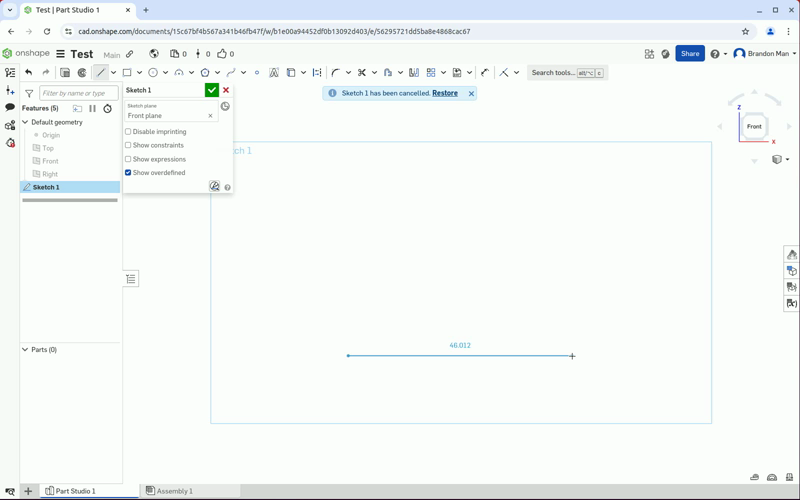
key_up(shift)
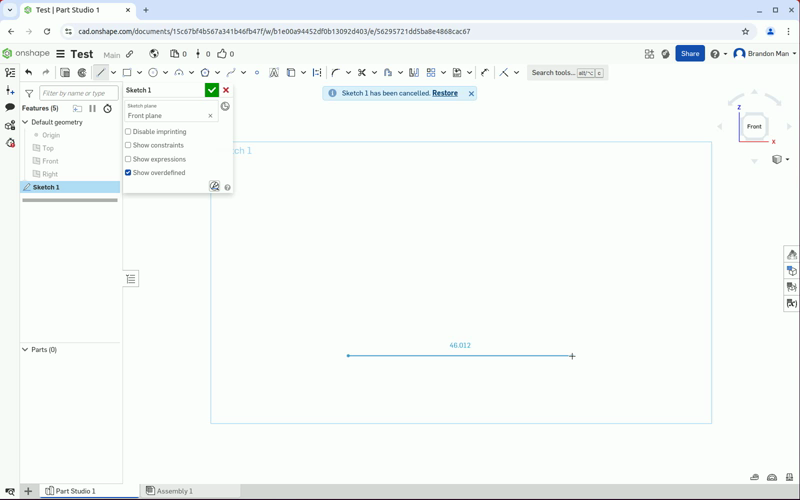
key_down(shift)
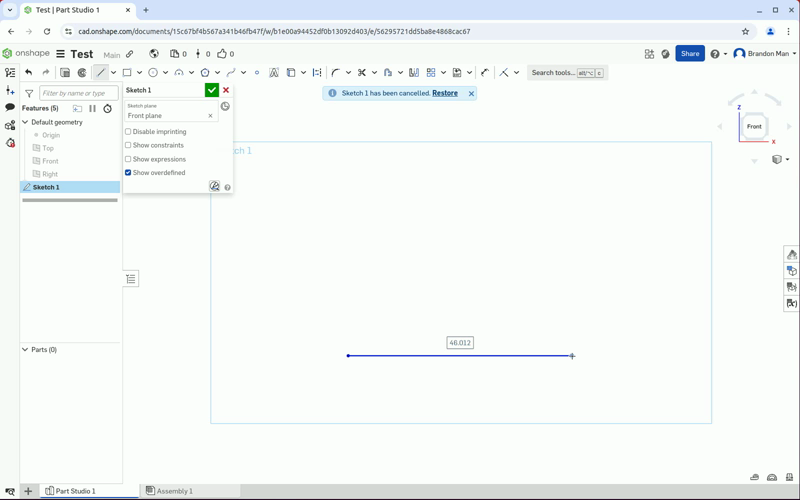
mouse_move(572, 209)
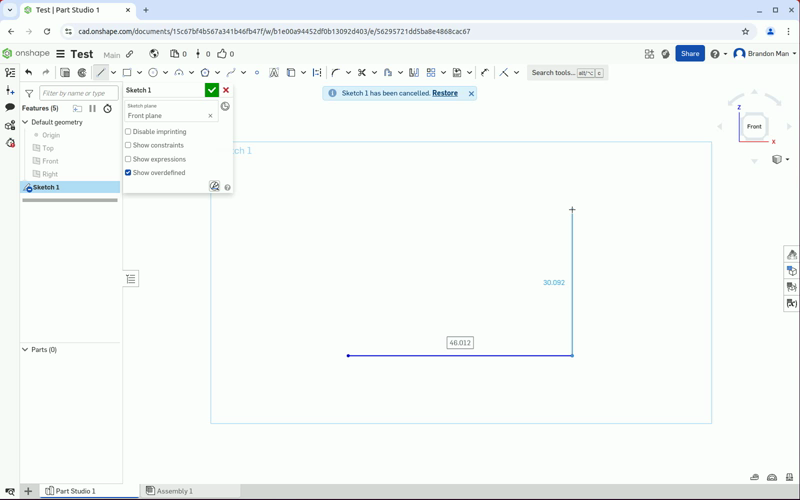
click(572, 209)
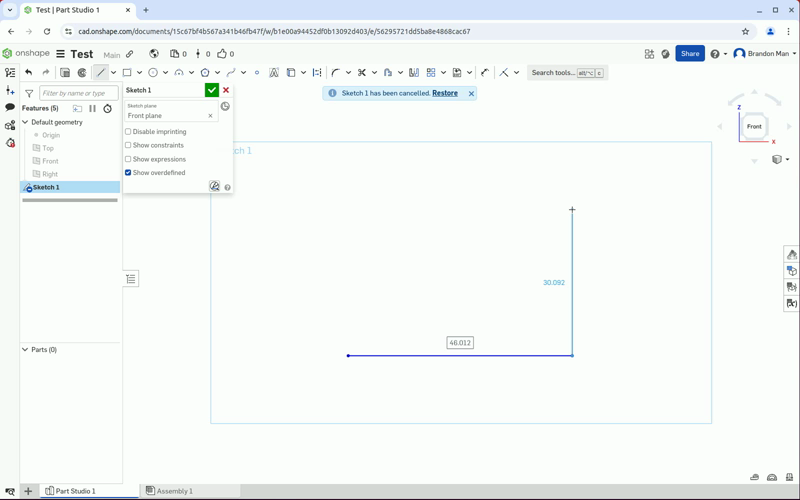
key_up(shift)
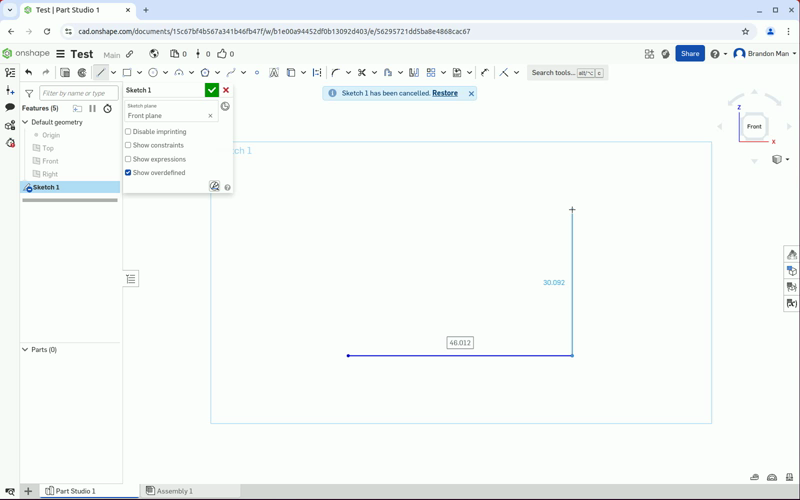
key_down(shift)
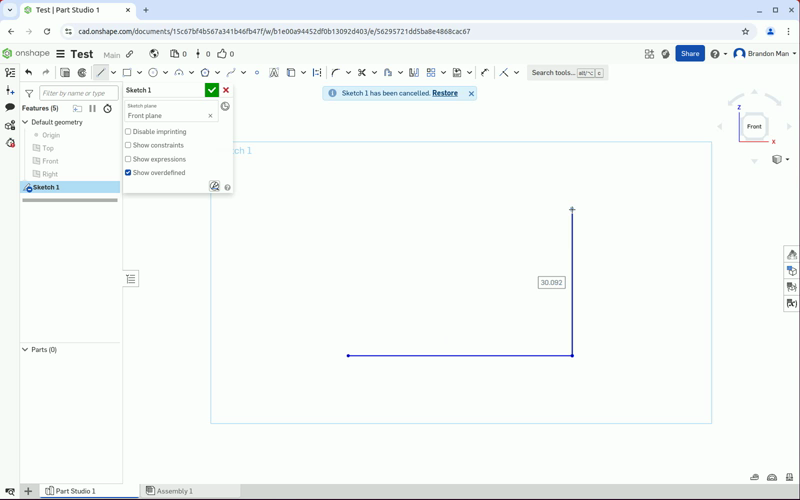
mouse_move(348, 209)
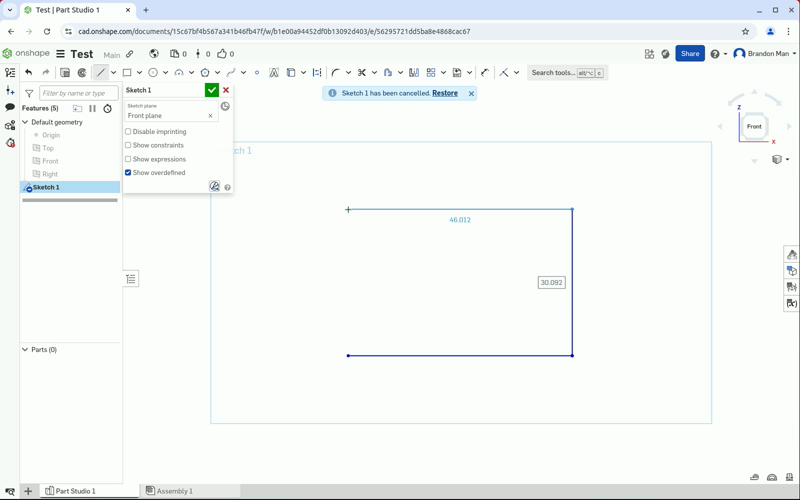
click(348, 209)
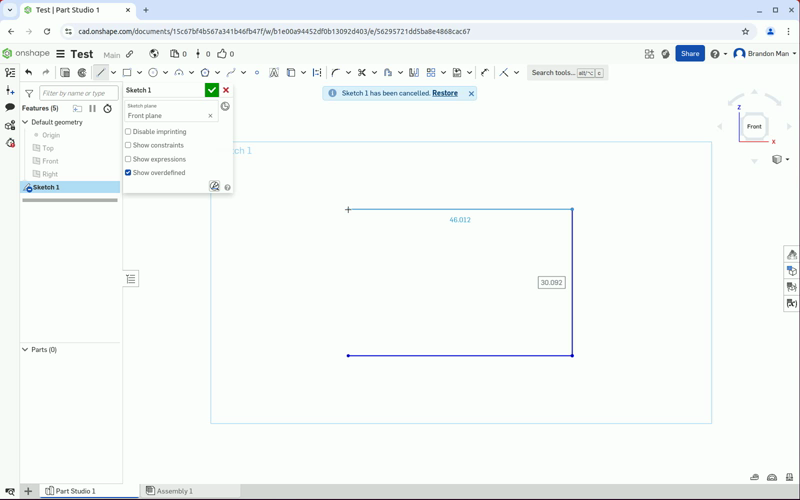
key_up(shift)
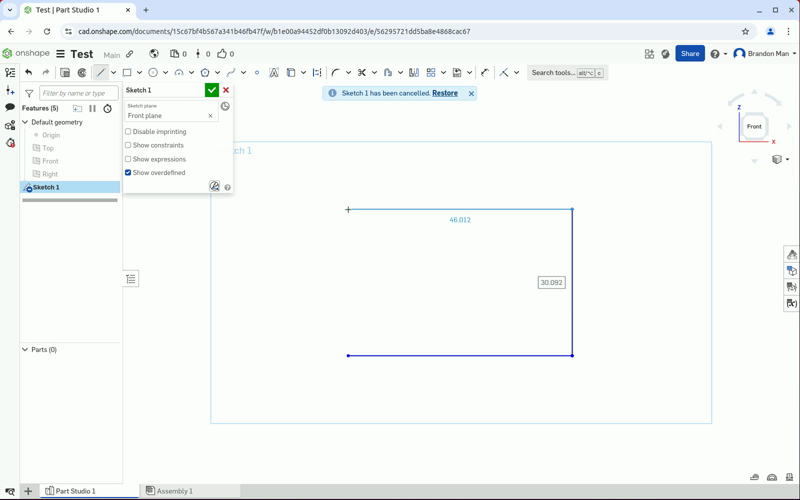
key_down(shift)
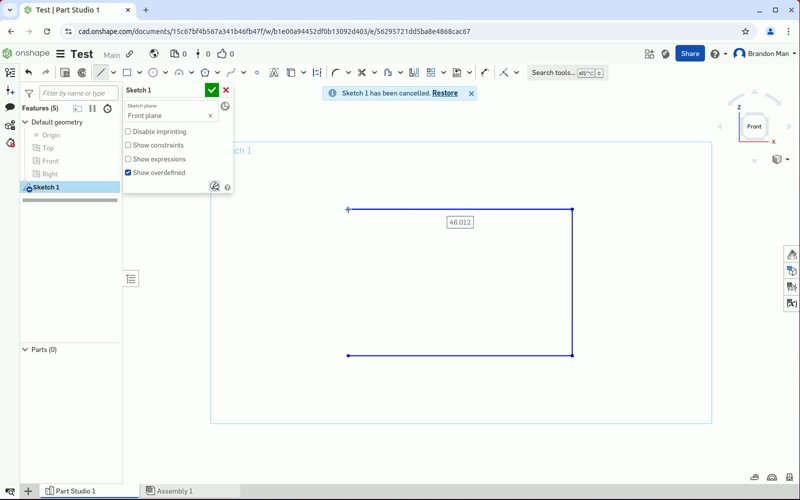
mouse_move(348, 355)
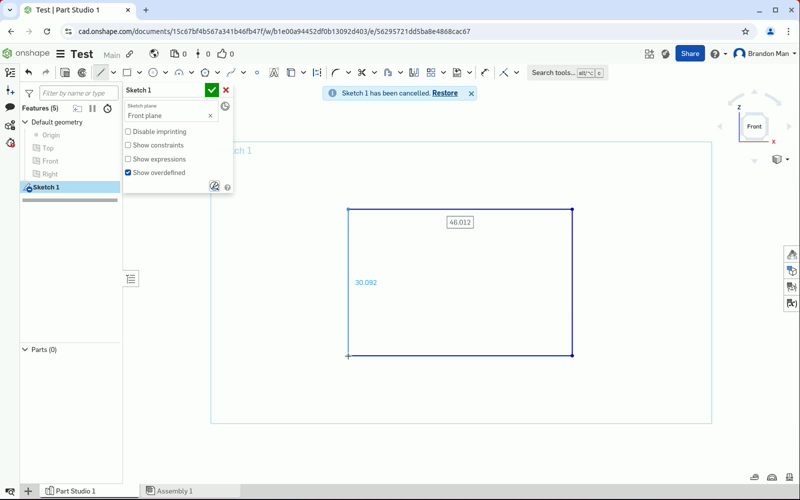
key_up(shift)
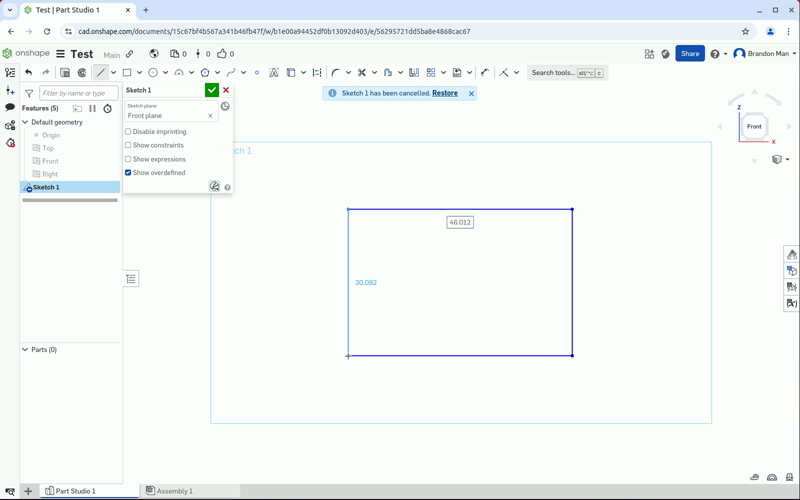
click(348, 355)
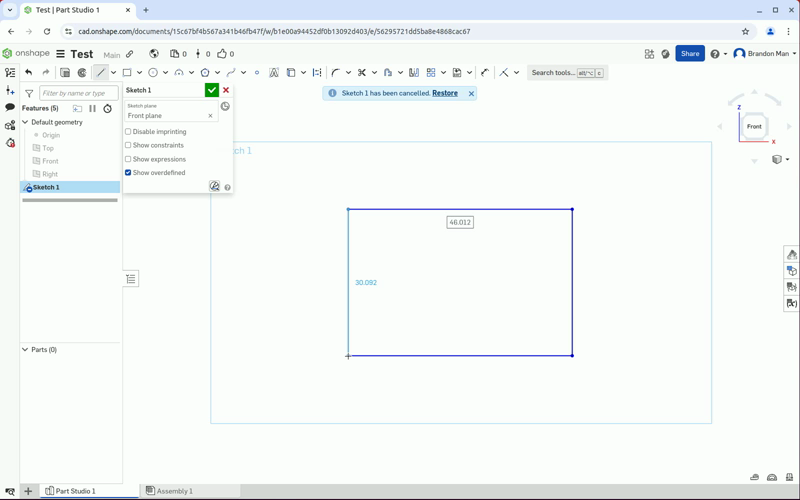
key(esc)
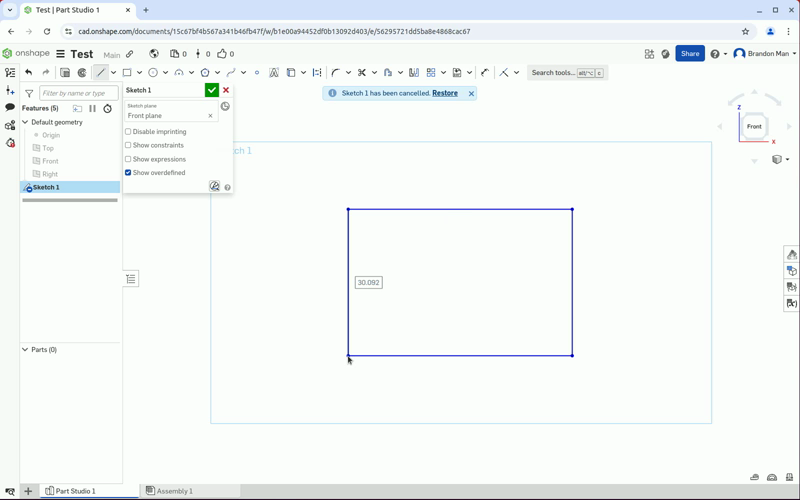
mouse_move(403, 257)
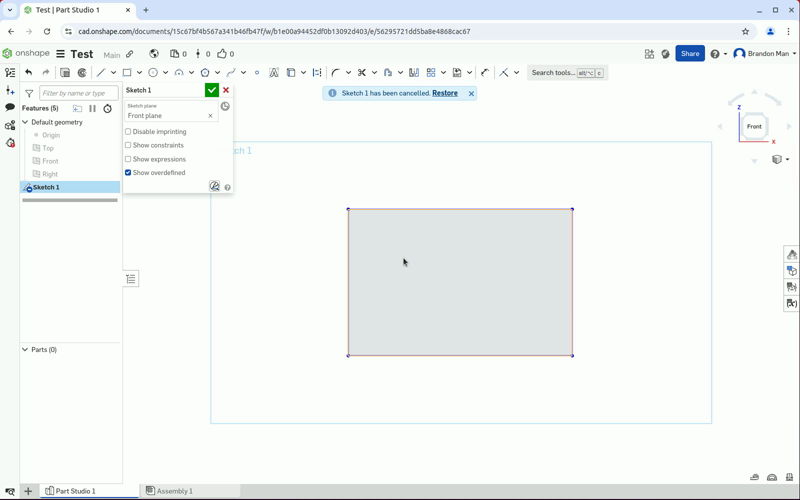
click(403, 257)
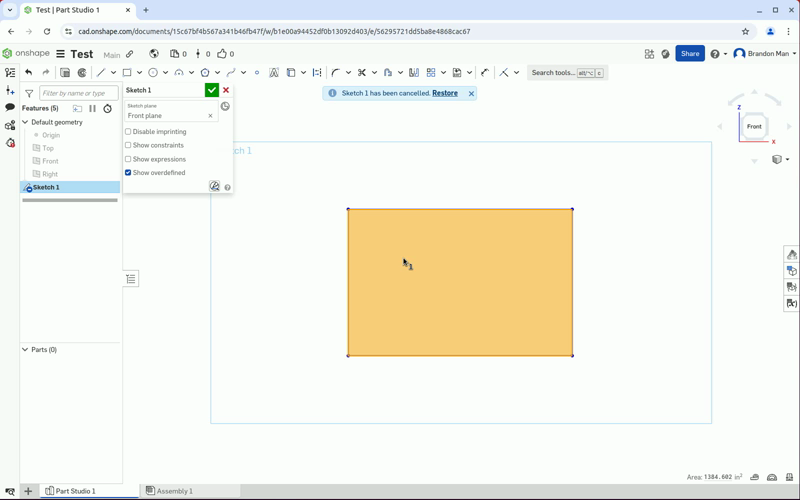
mouse_move(73, 352)
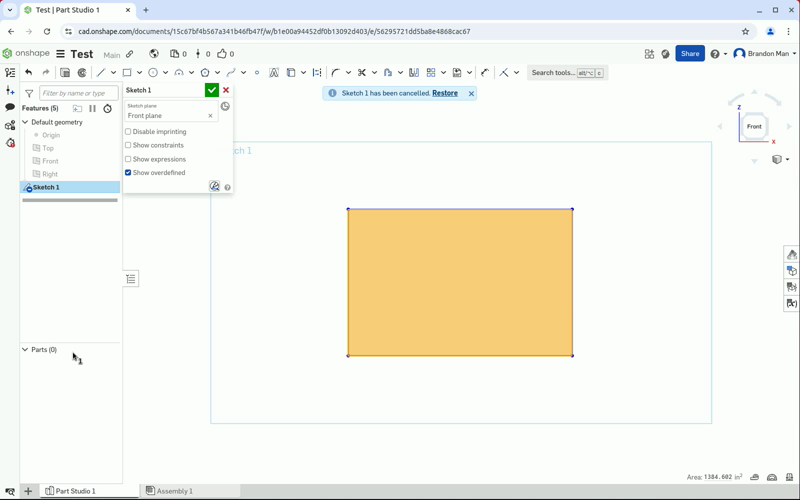
key(shift+y)
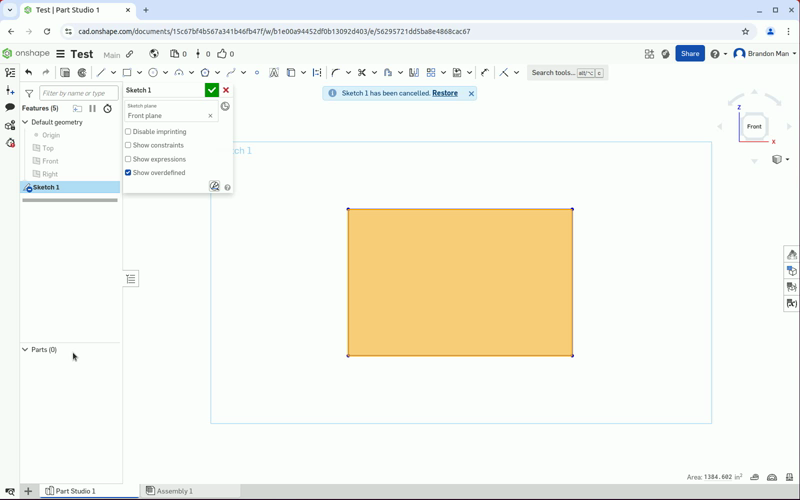
key(shift+e)
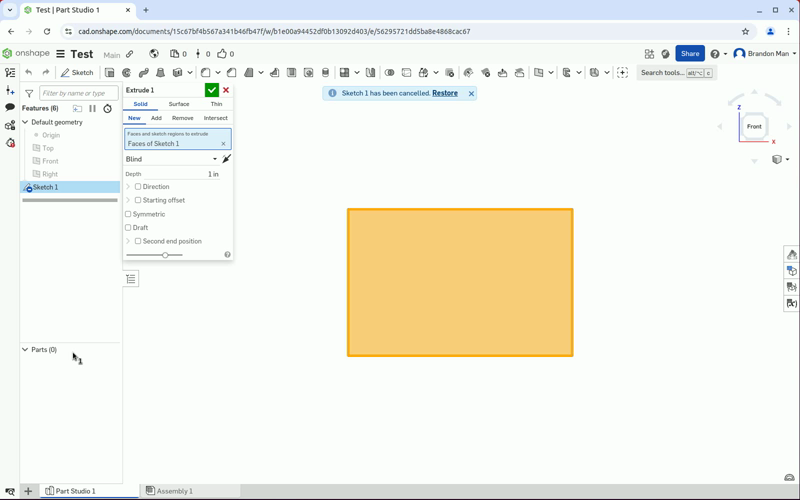
mouse_move(143, 106)
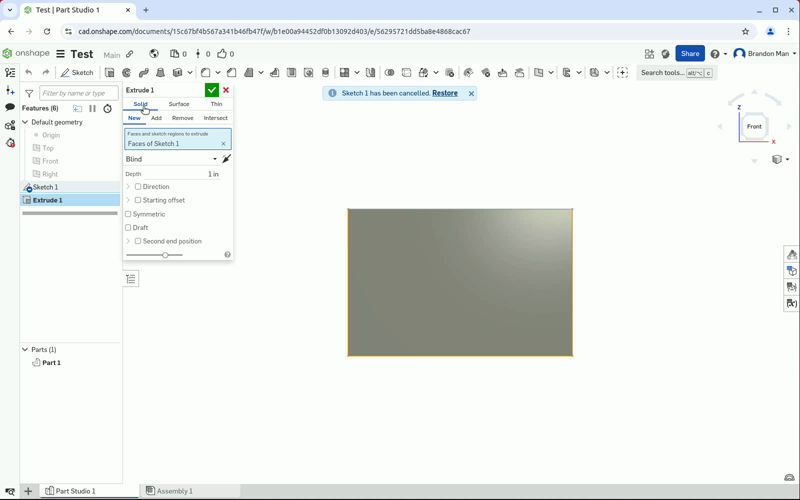
click(143, 106)
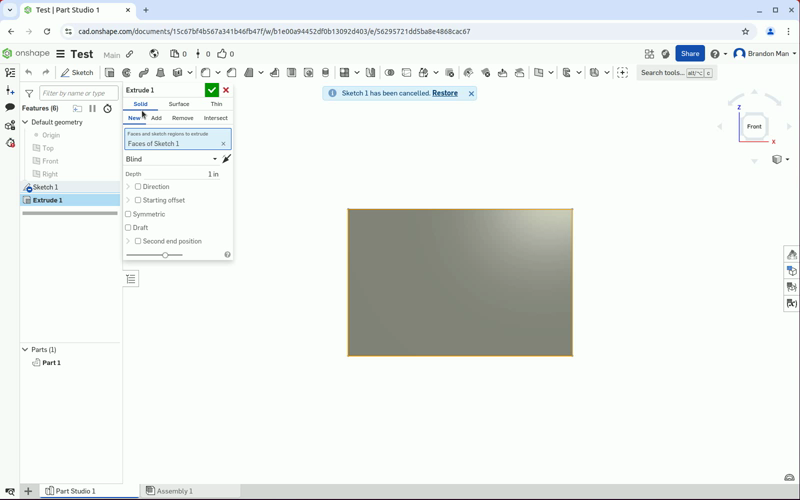
mouse_move(137, 120)
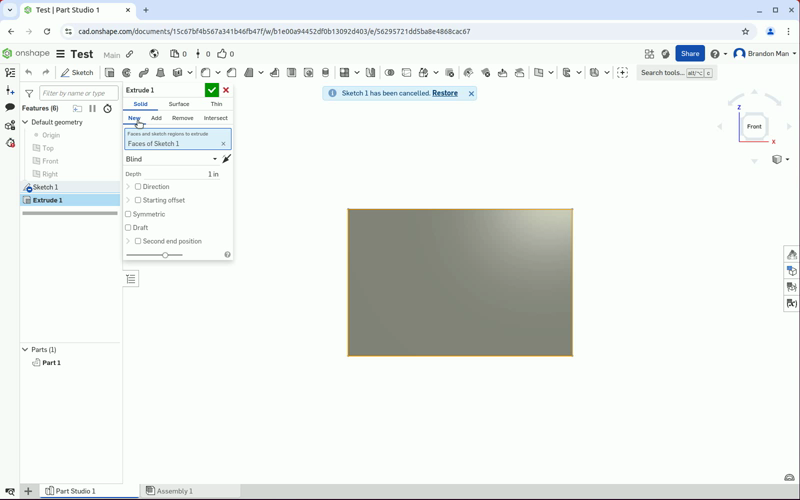
click(137, 120)
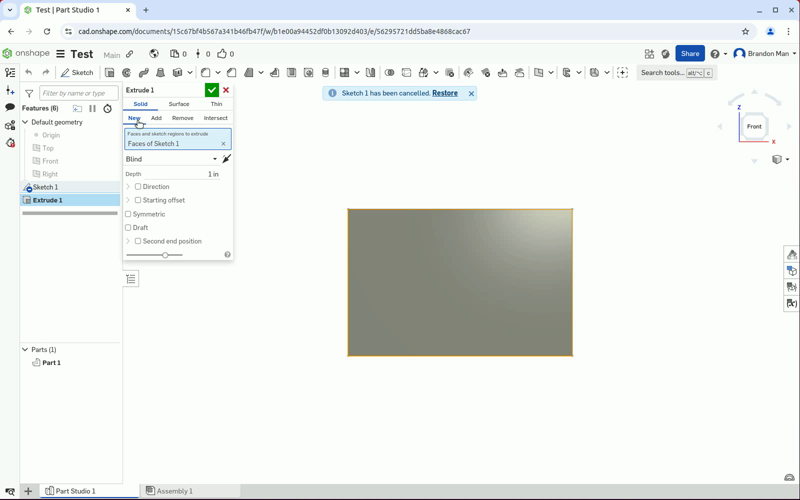
key(tab, 4)
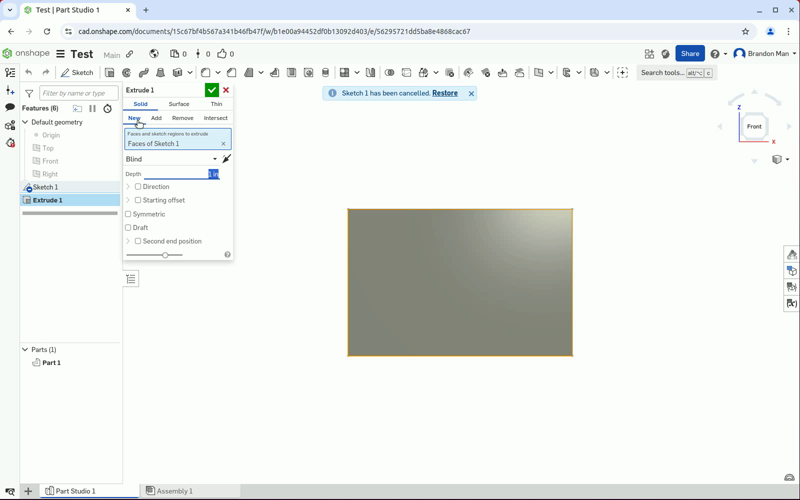
text(-22.145)
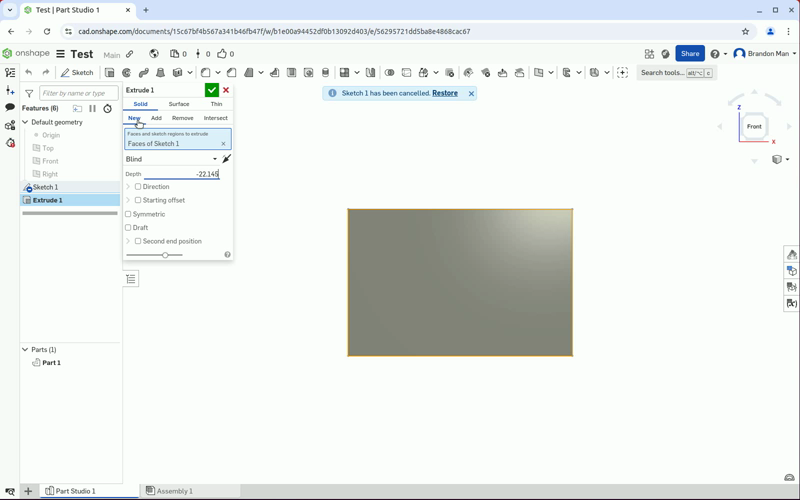
key(enter)
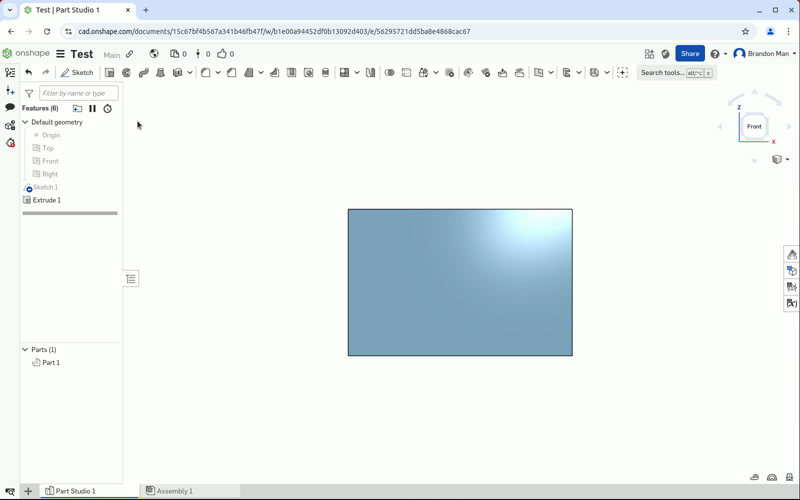
key(shift+h)
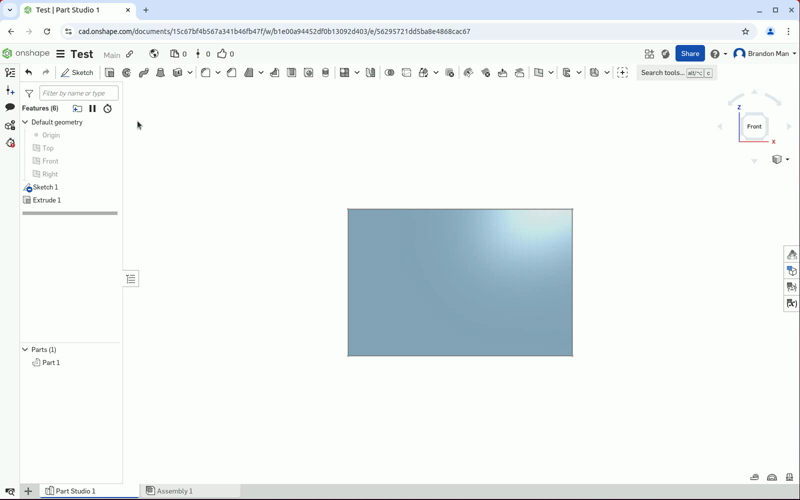
key(shift+h)
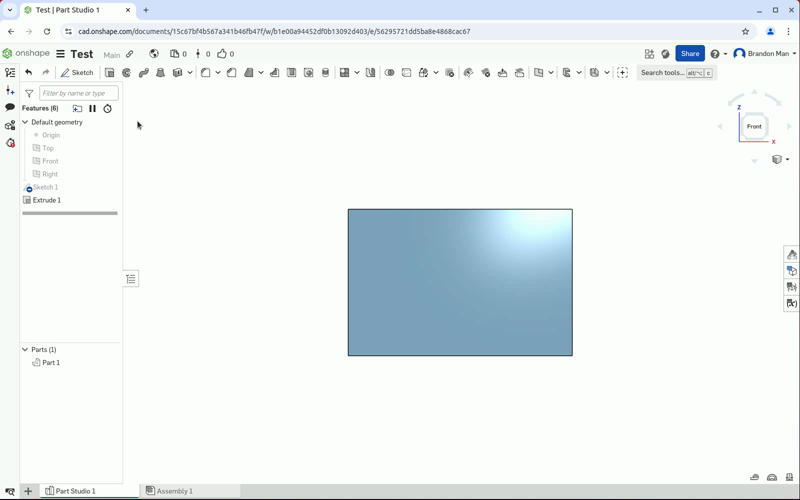
mouse_move(73, 189)
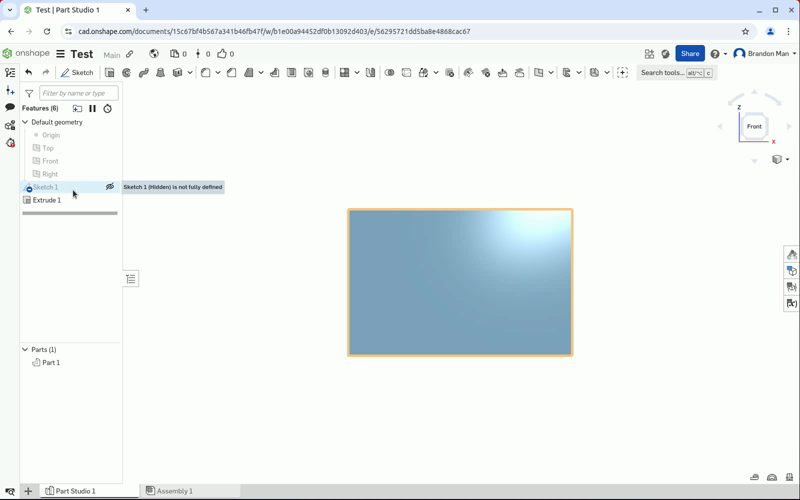
click(73, 189)
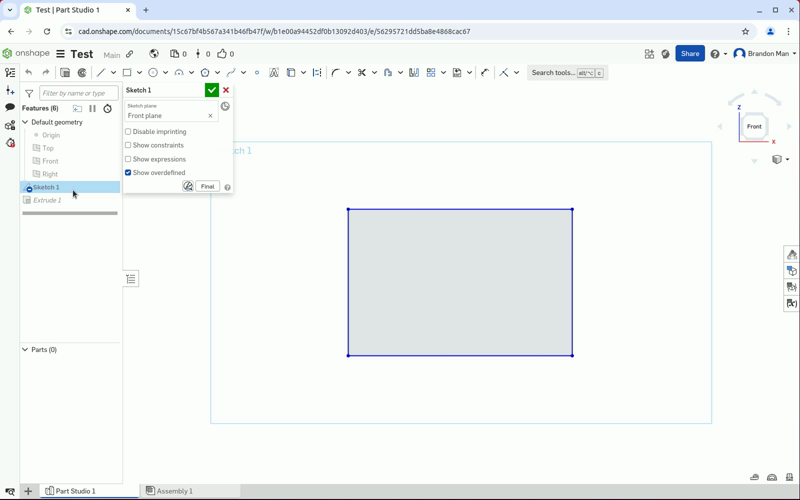
mouse_move(229, 92)
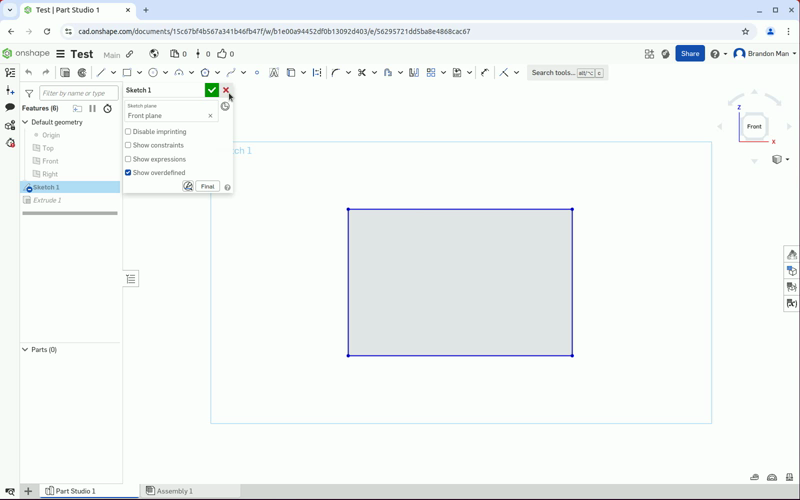
click(229, 92)
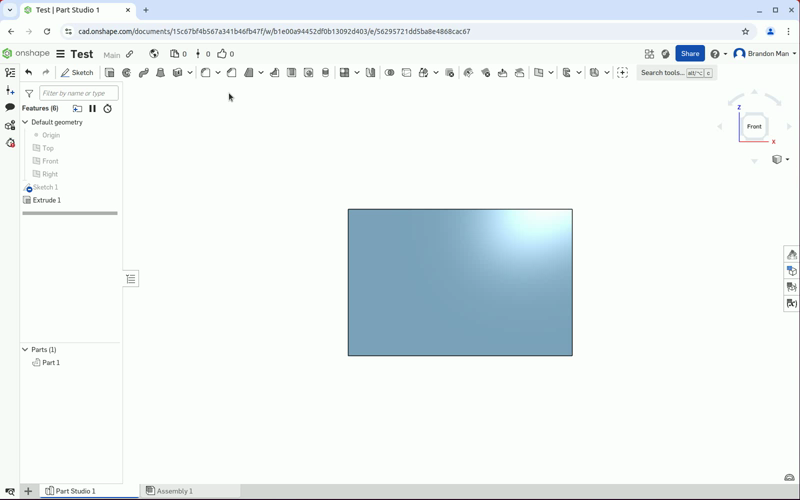
mouse_move(73, 352)
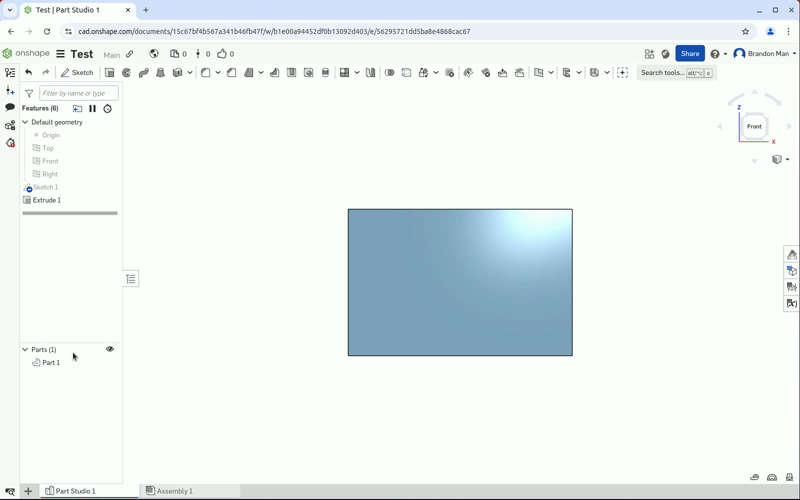
key(y)
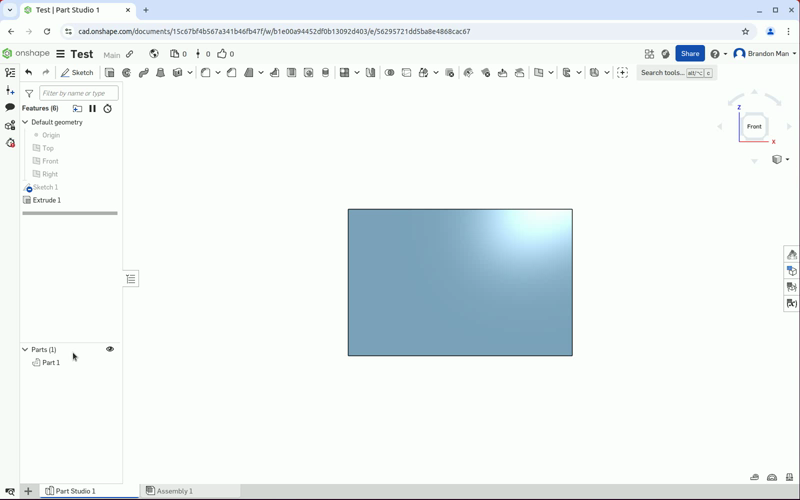
key(shift+p)
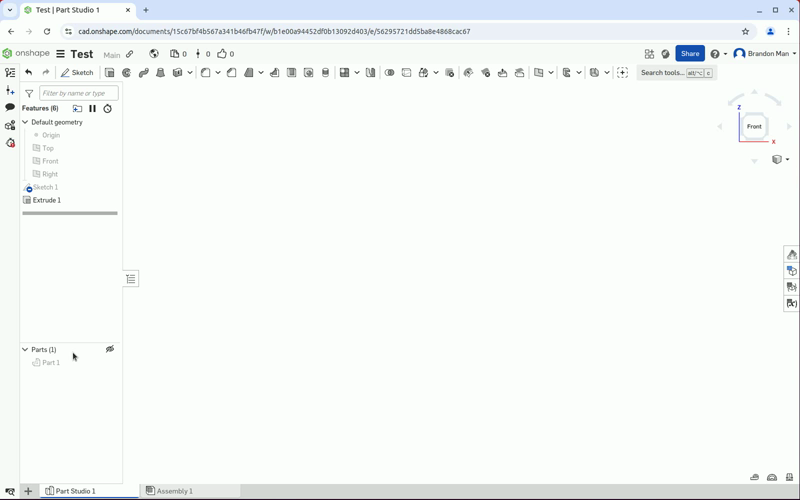
key(space)
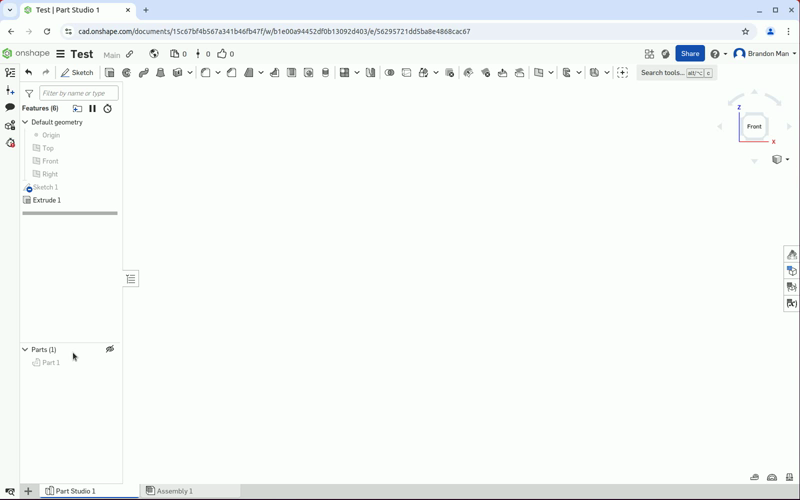
key_down(shift)
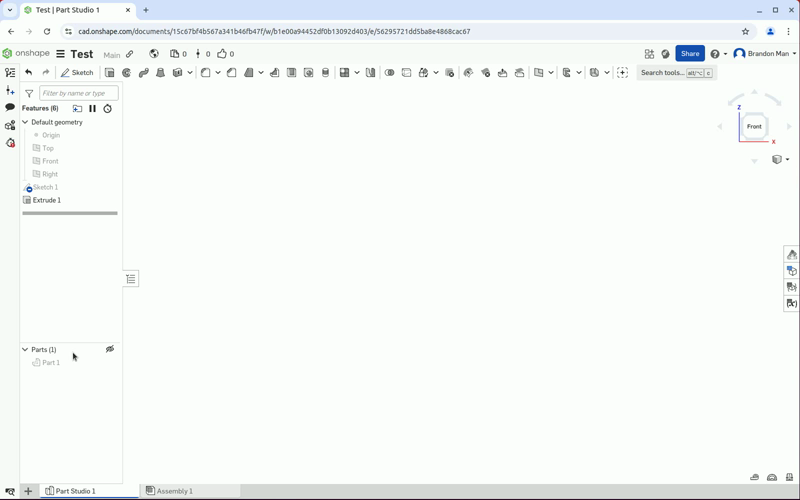
key(left)
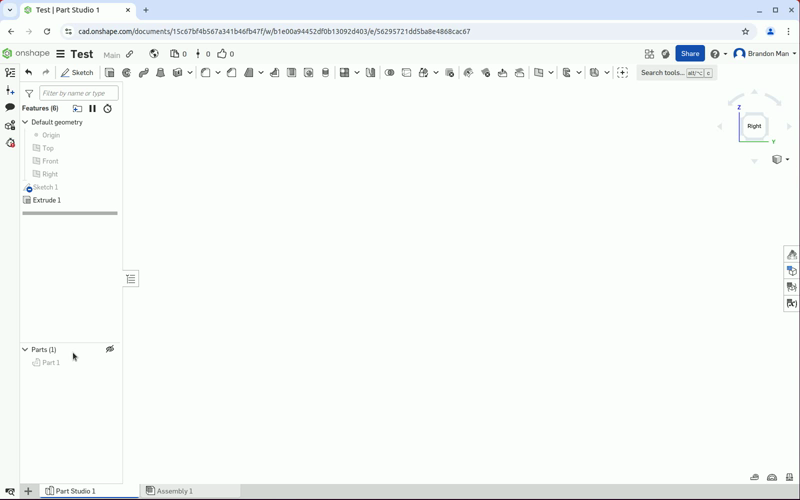
key_up(shift)
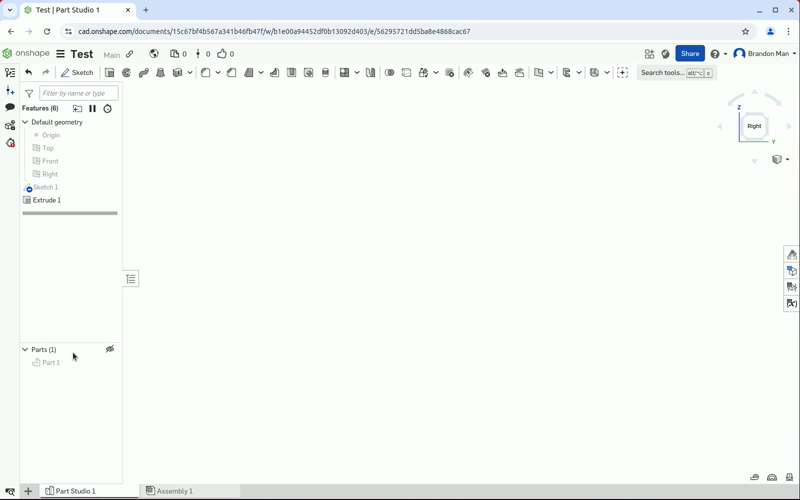
mouse_move(73, 352)
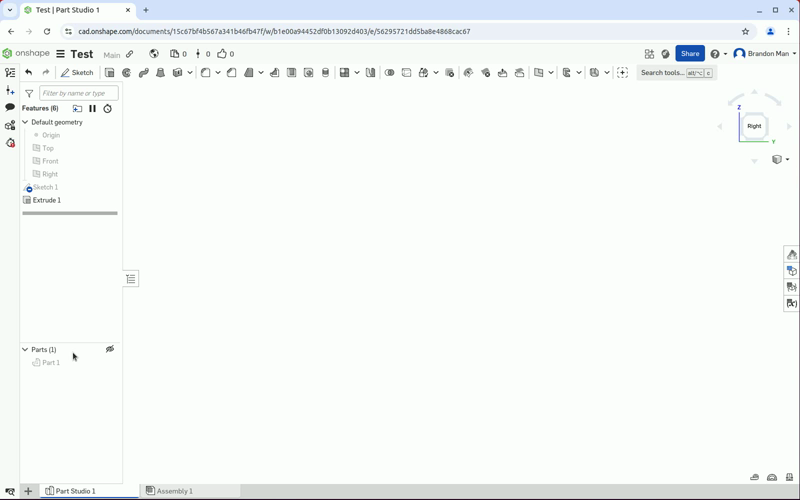
key(shift+y)
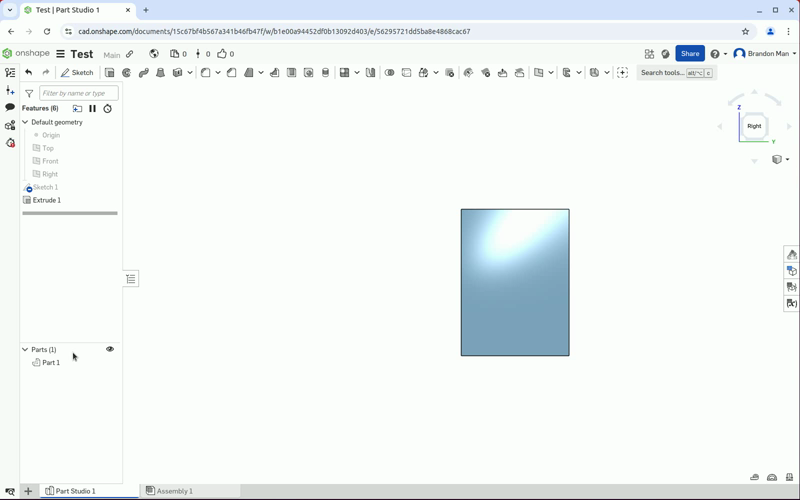
mouse_move(541, 75)
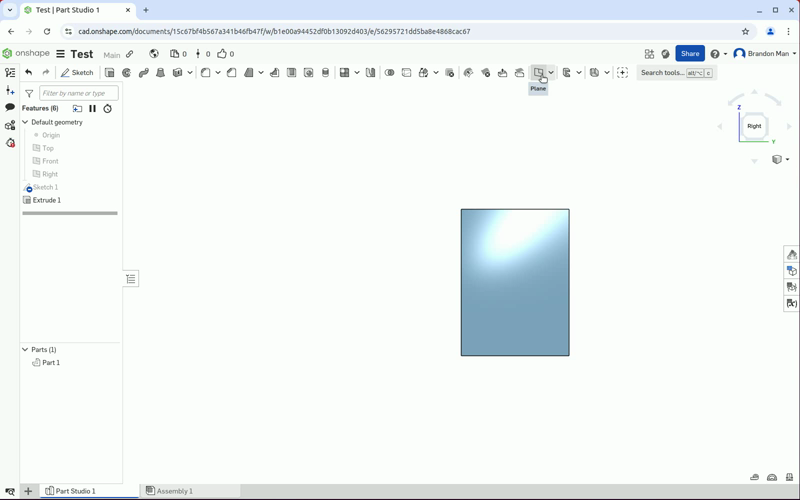
click(541, 75)
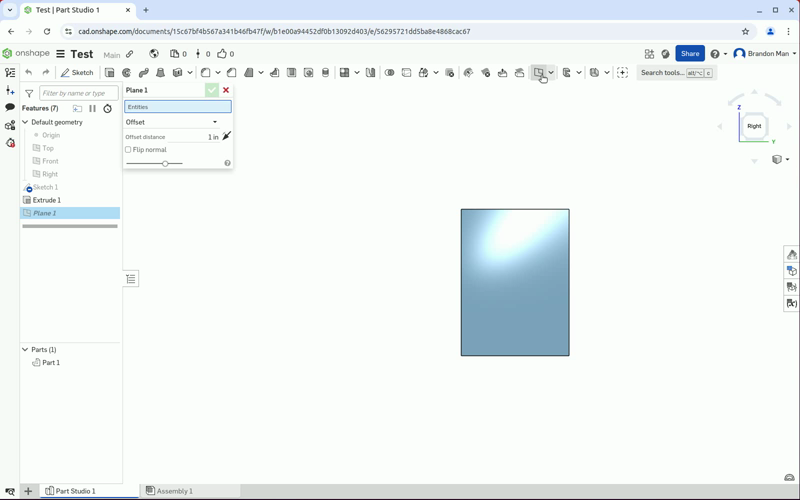
mouse_move(73, 176)
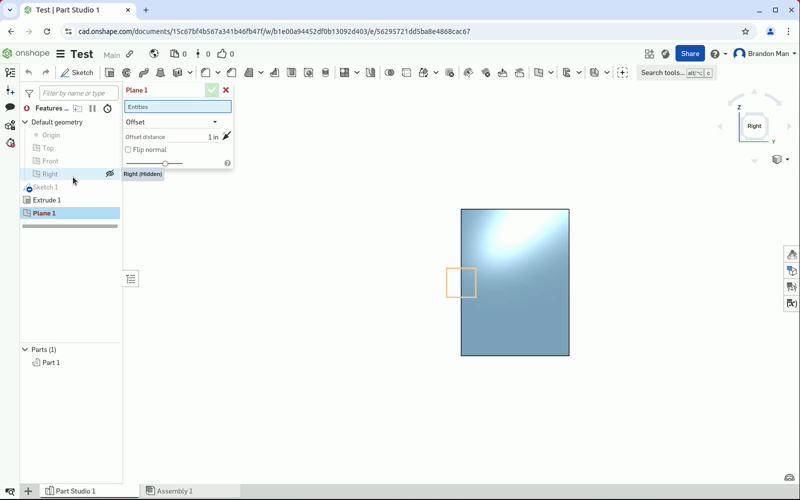
click(73, 176)
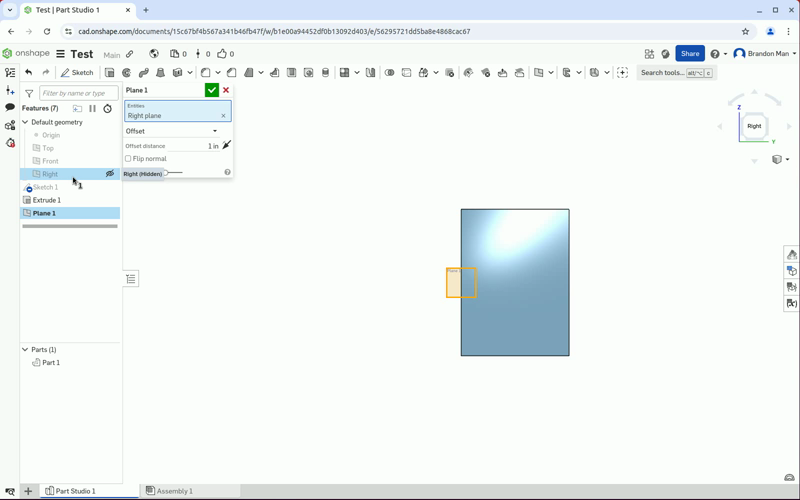
key(tab, 2)
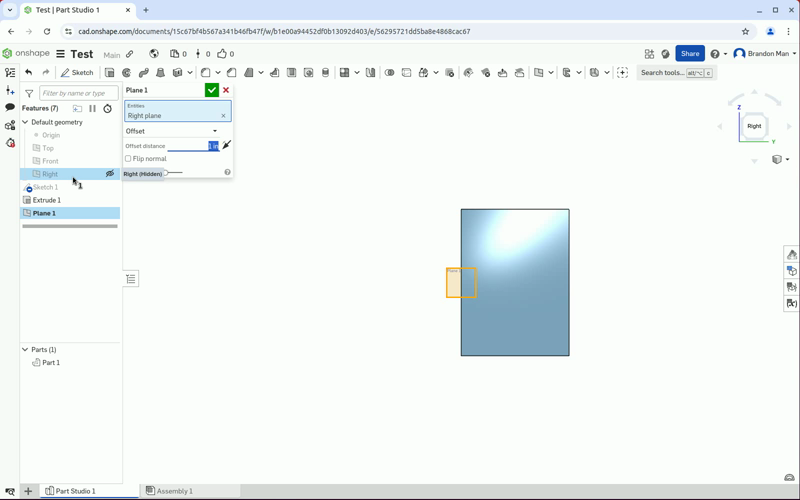
text(23.108)
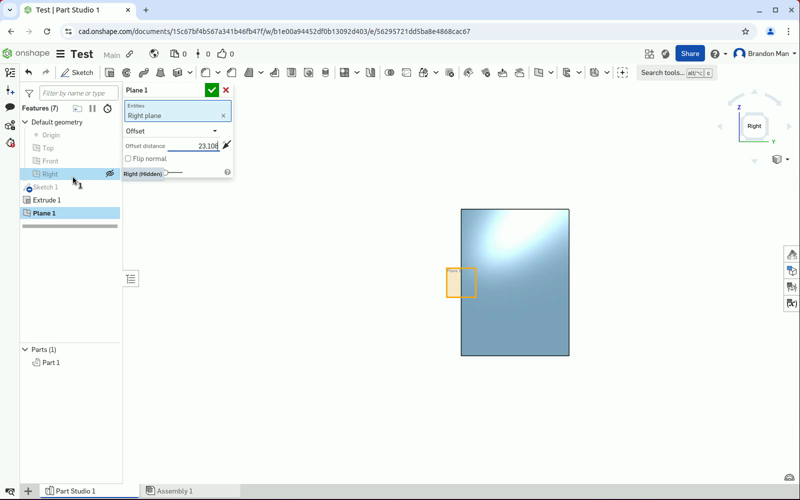
key(enter, 2)
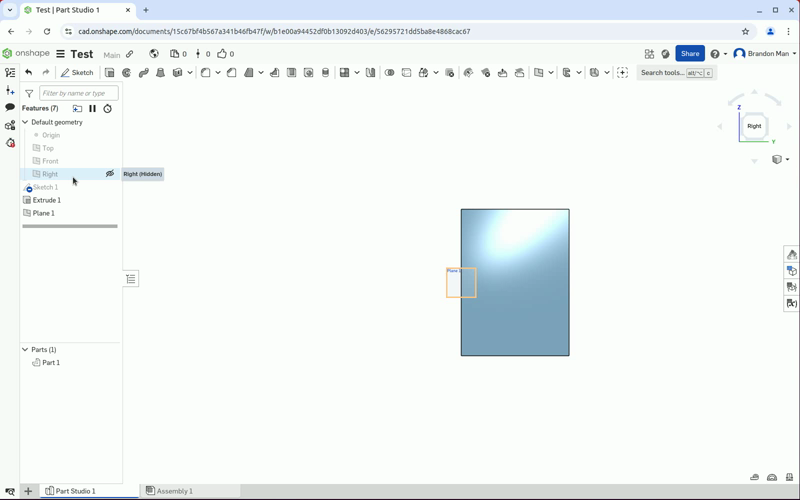
key(shift+s)
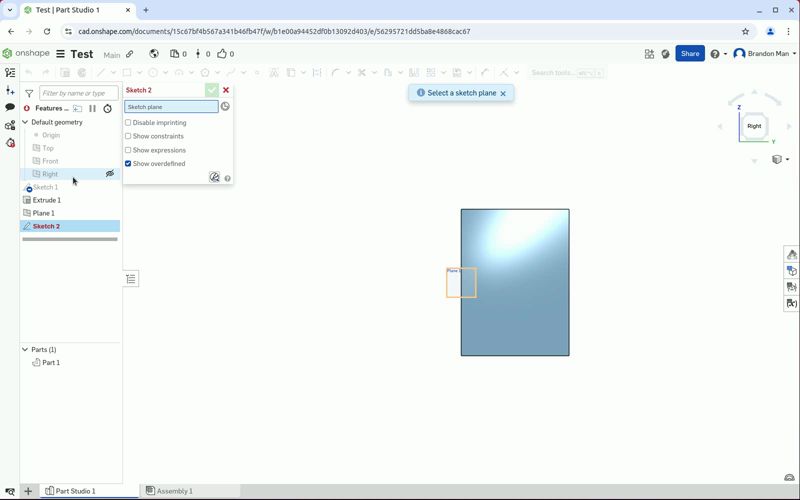
mouse_move(73, 215)
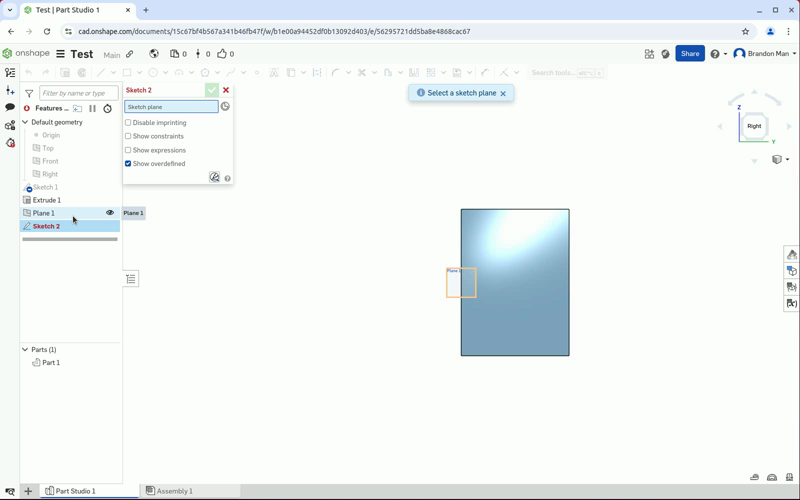
click(73, 215)
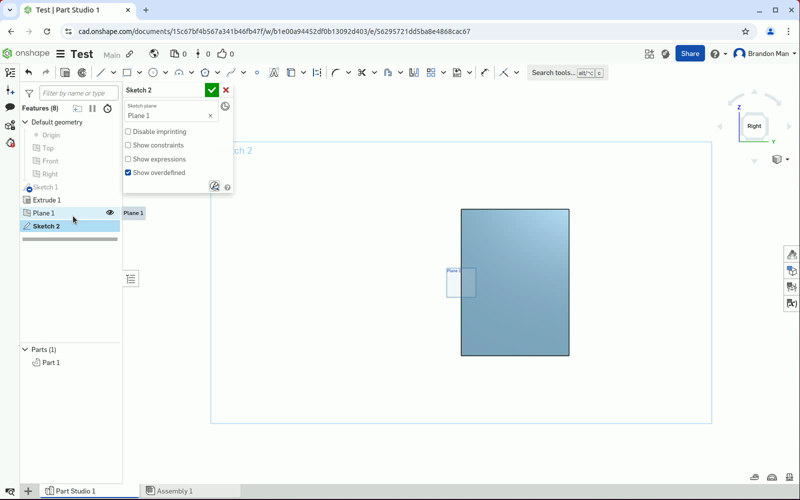
mouse_move(73, 352)
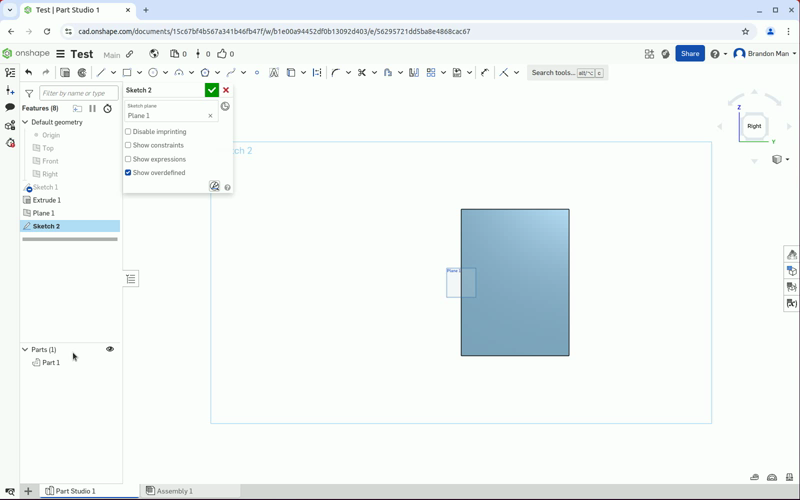
key(y)
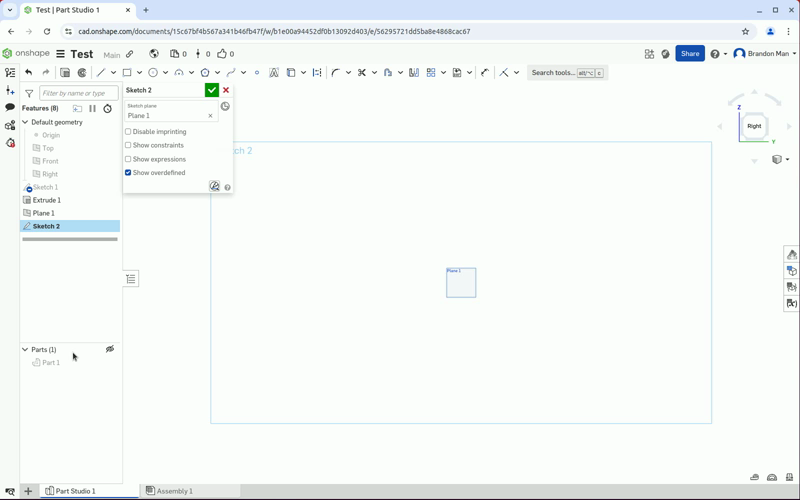
key(l)
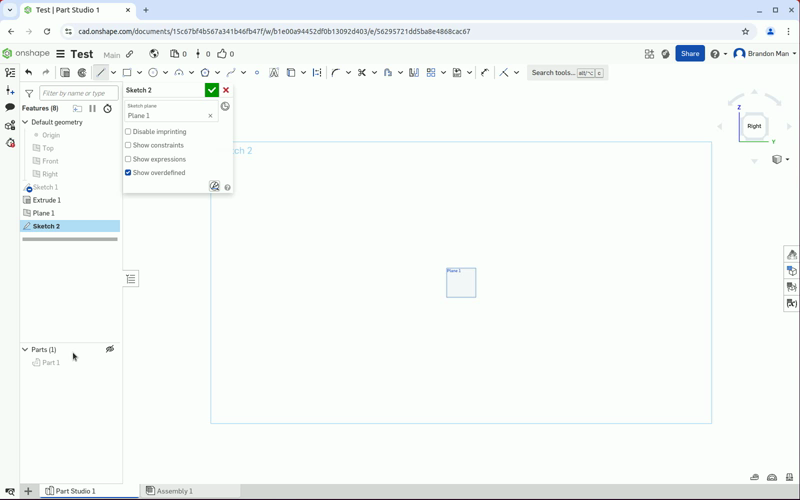
key_down(shift)
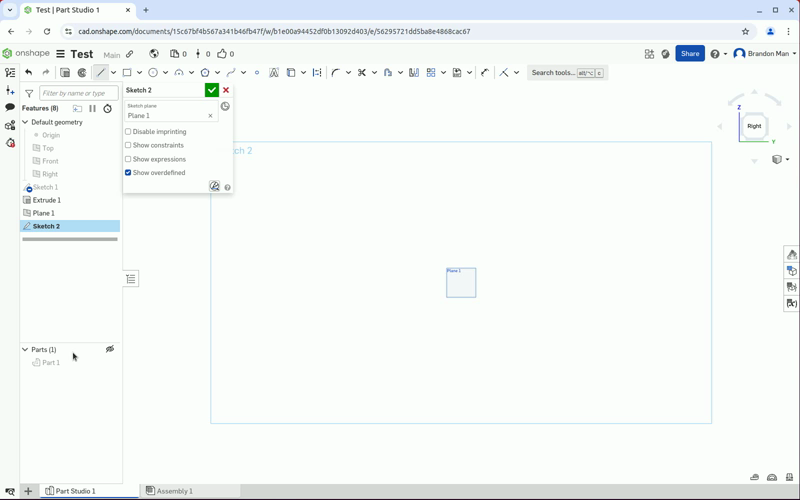
mouse_move(499, 355)
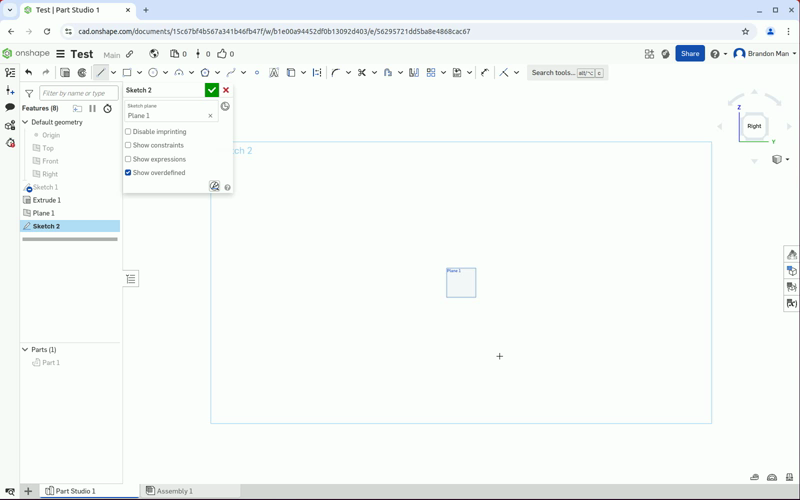
click(499, 355)
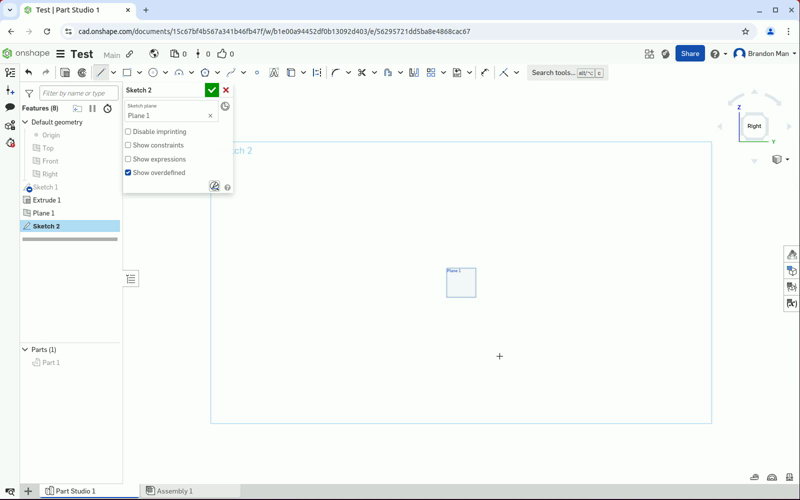
key_up(shift)
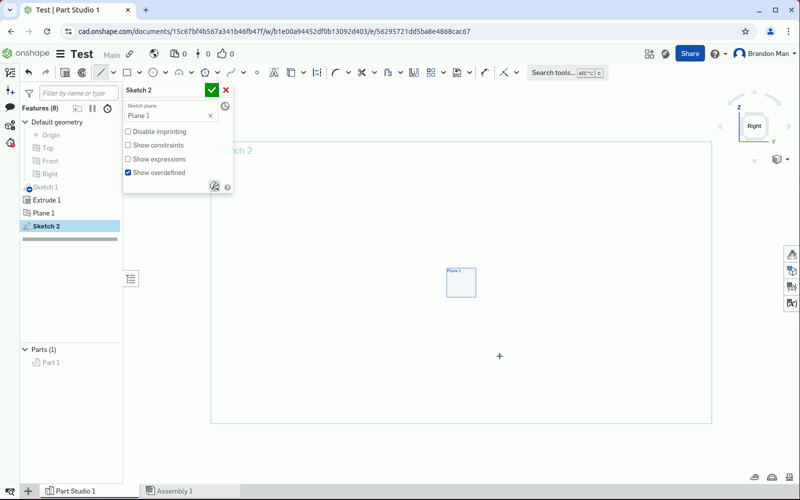
key_down(shift)
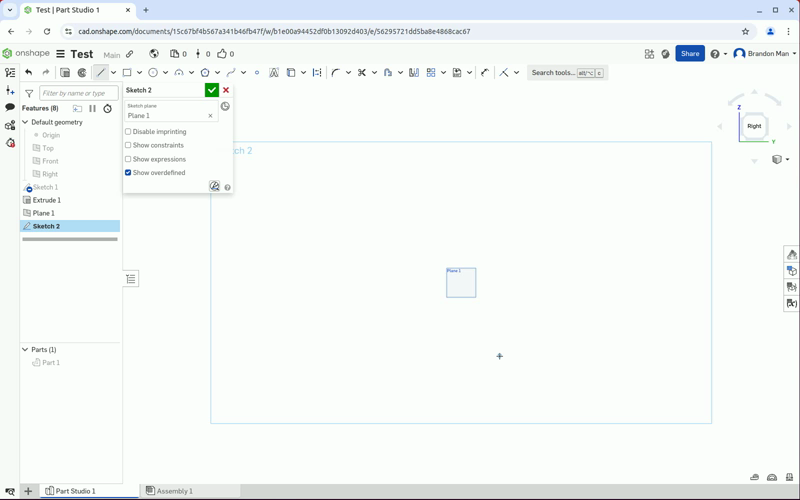
mouse_move(529, 355)
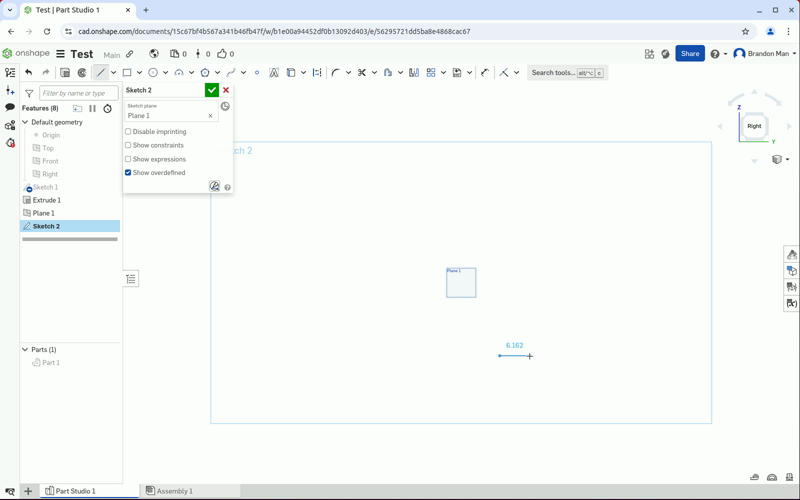
mouse_move(531, 355)
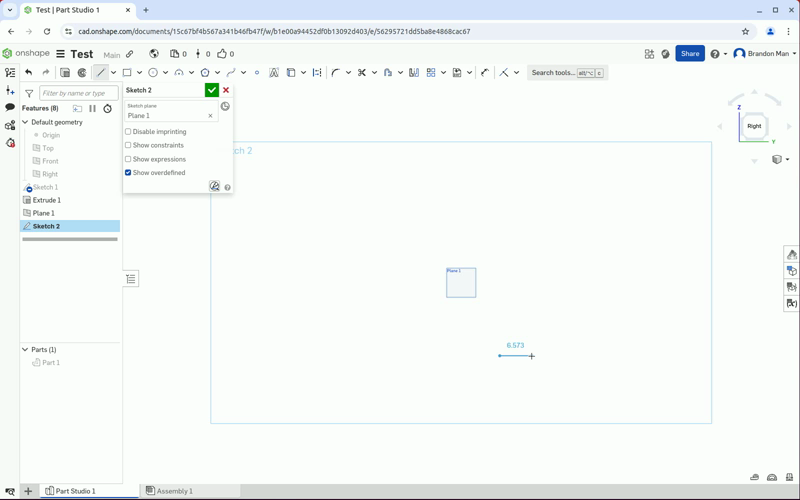
click(531, 355)
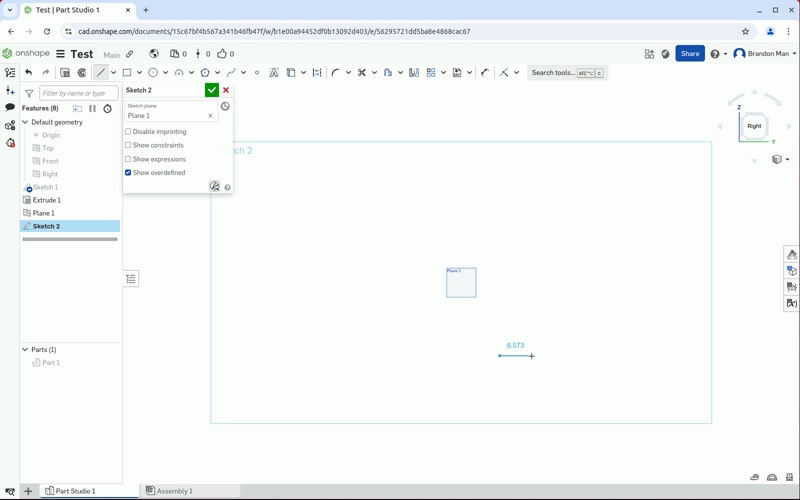
key_up(shift)
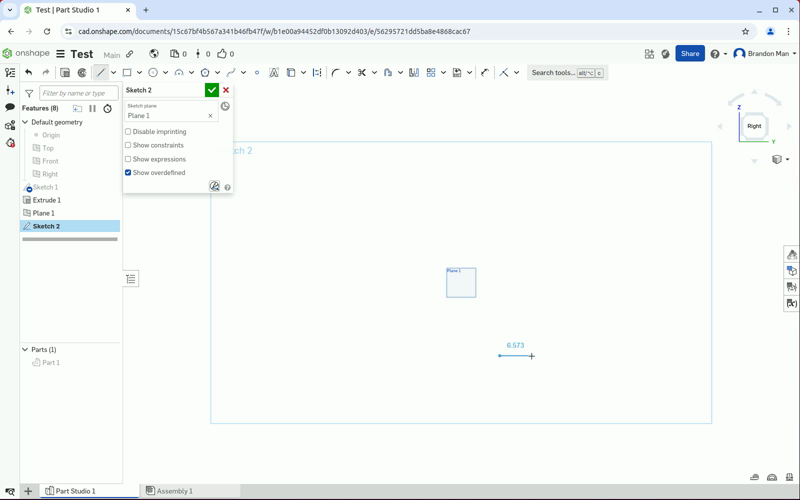
key_down(shift)
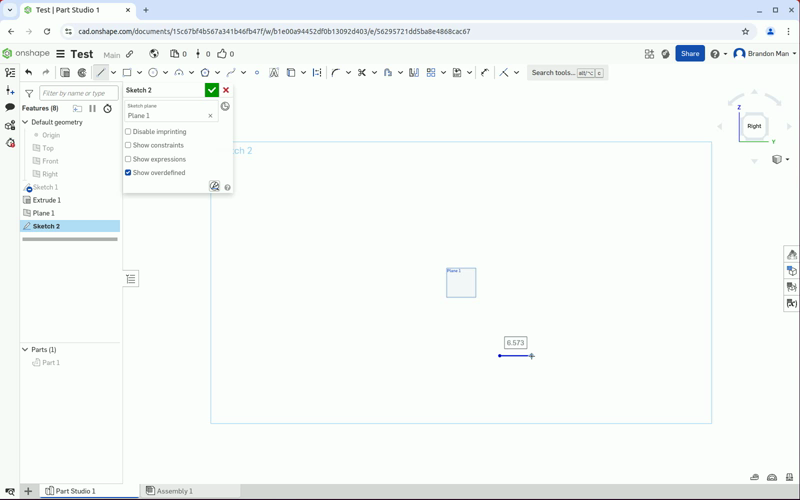
mouse_move(531, 285)
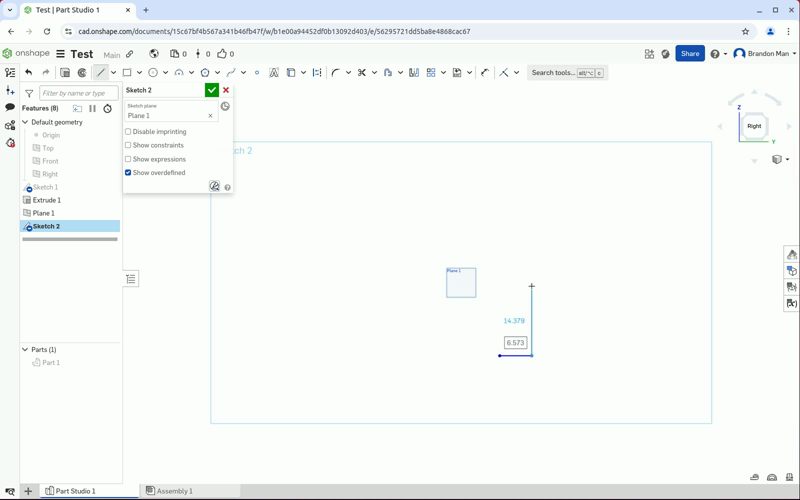
click(531, 285)
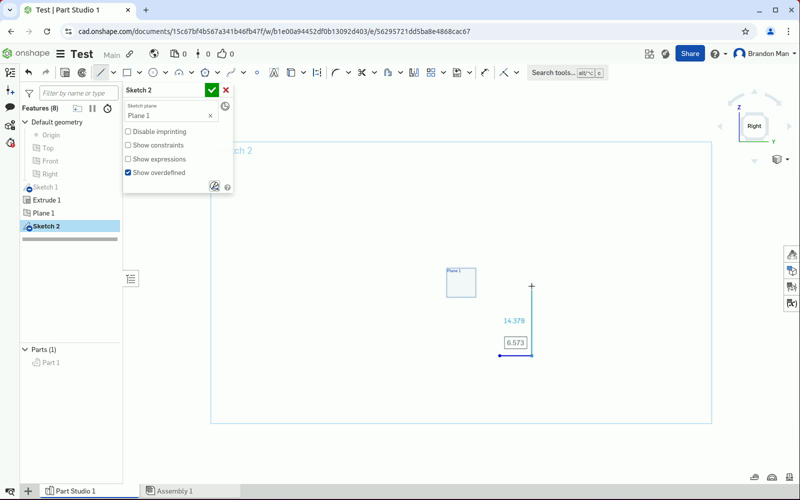
key_up(shift)
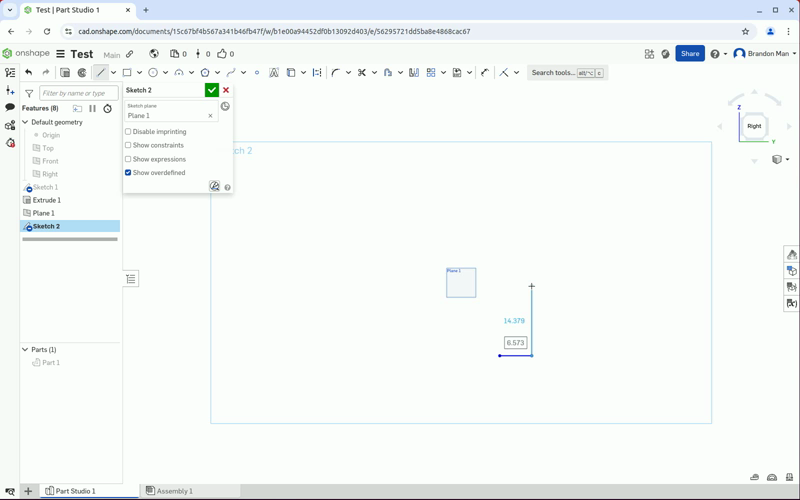
key_down(shift)
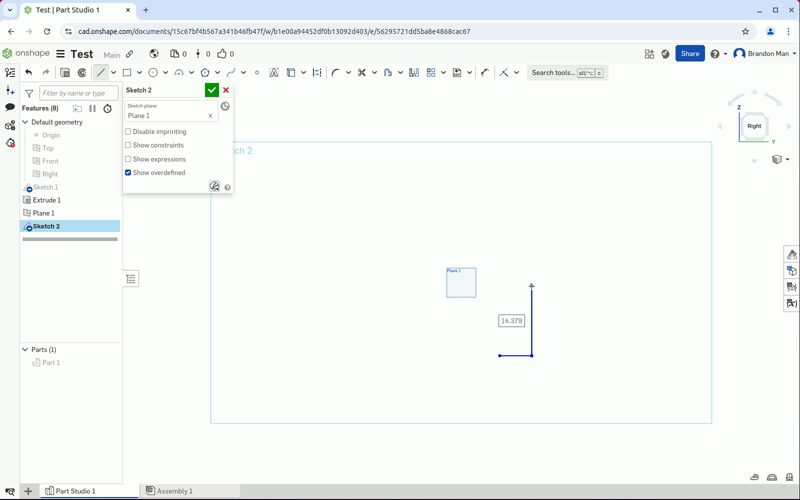
mouse_move(561, 285)
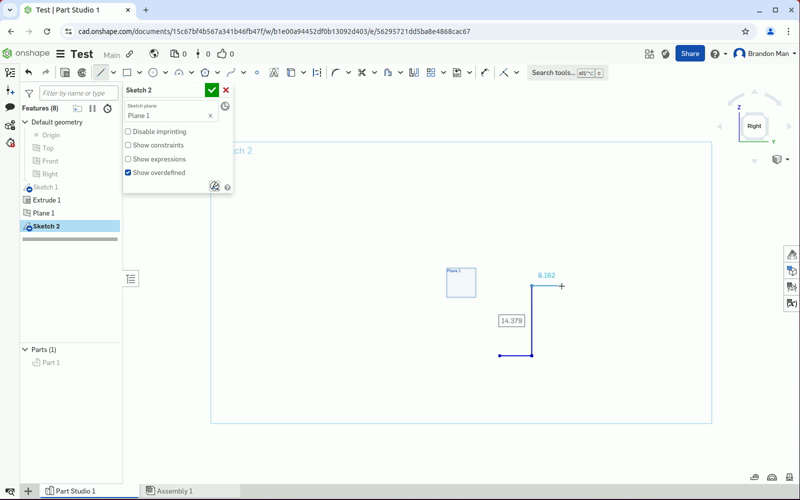
mouse_move(499, 285)
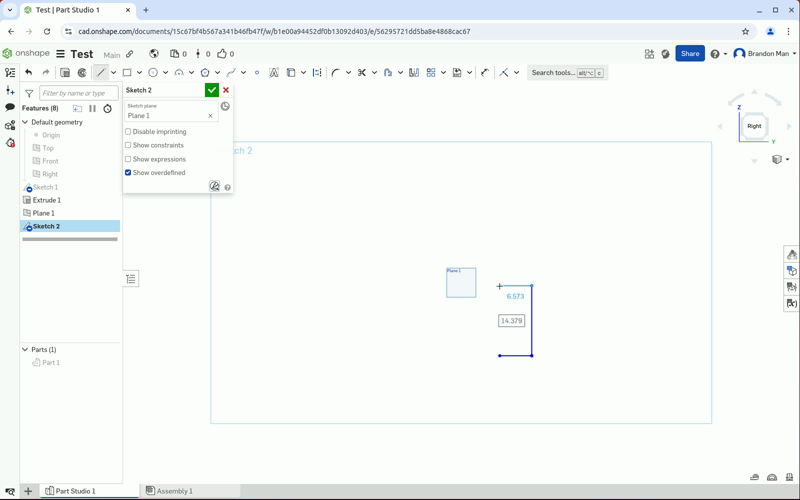
click(499, 285)
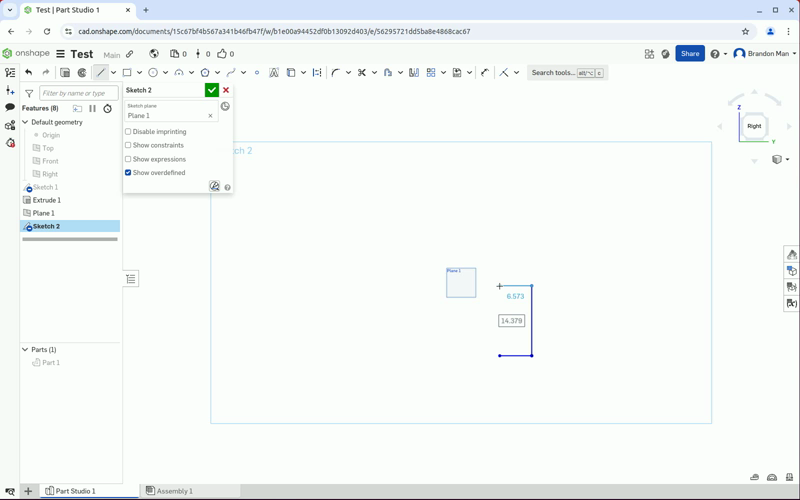
key_up(shift)
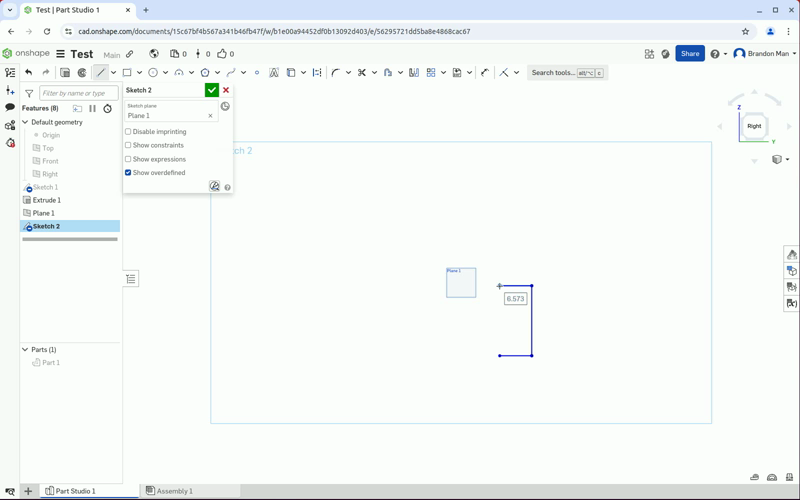
key_down(shift)
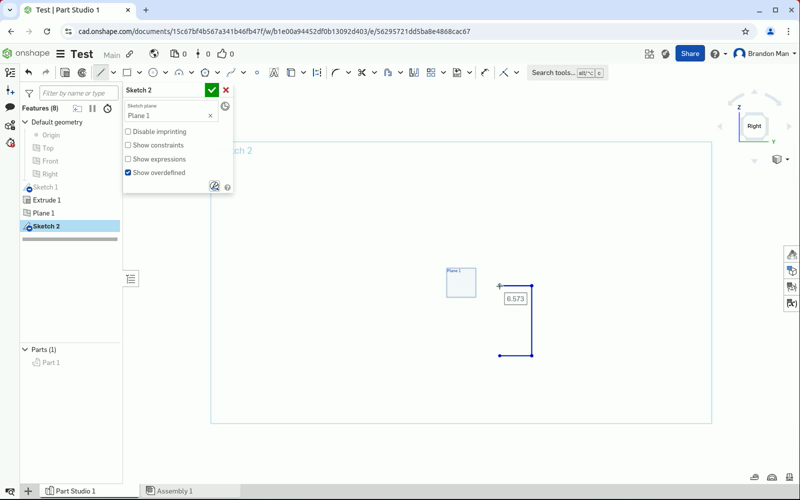
mouse_move(499, 355)
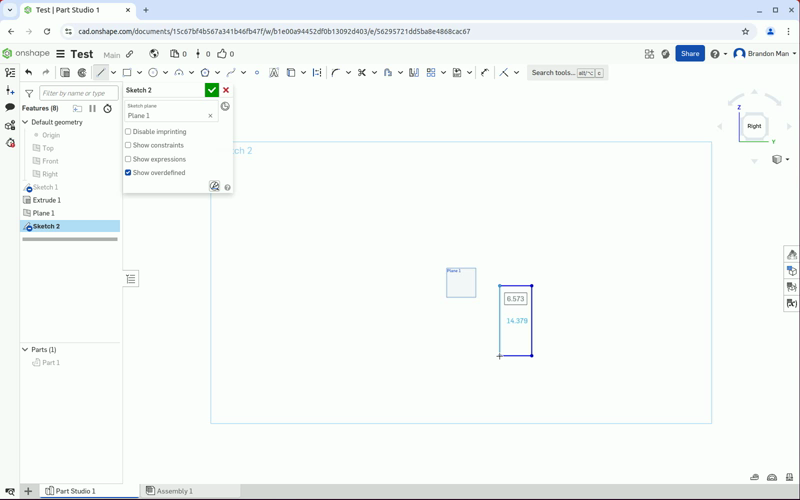
key_up(shift)
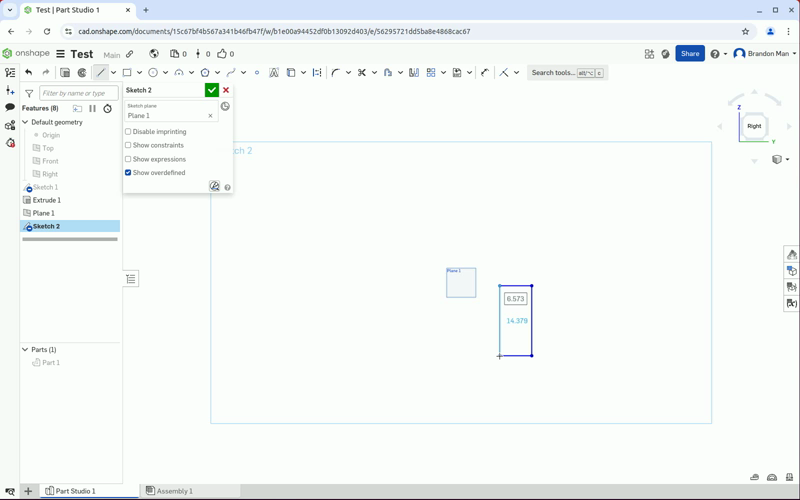
click(499, 355)
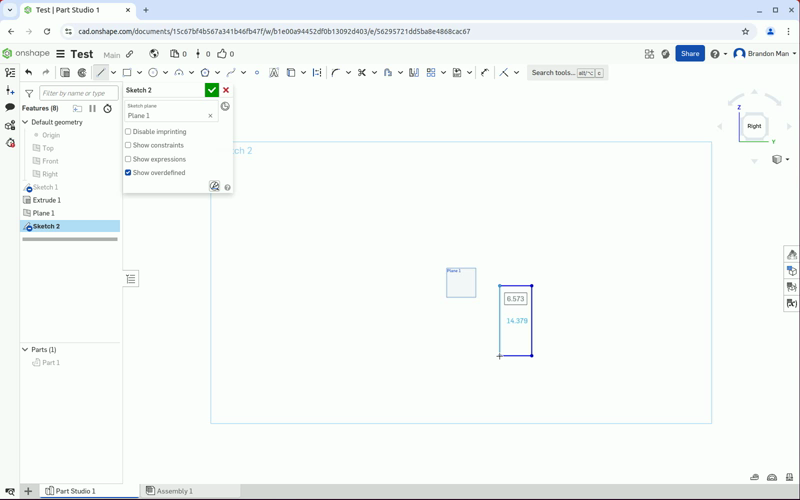
key(esc)
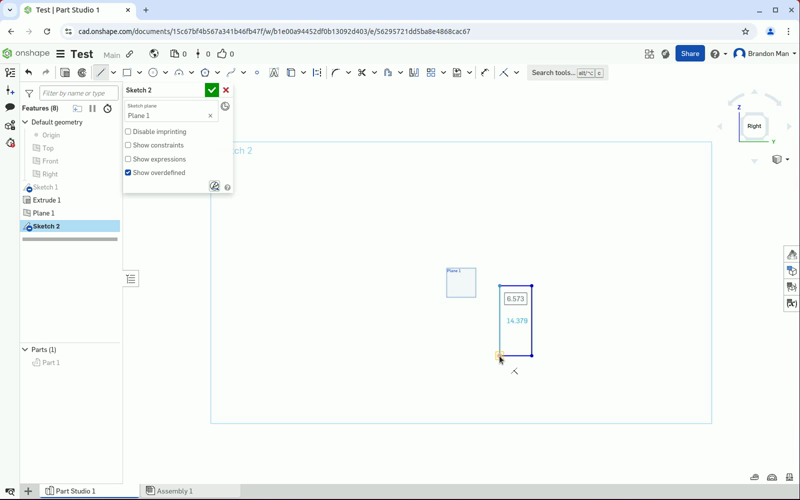
mouse_move(507, 326)
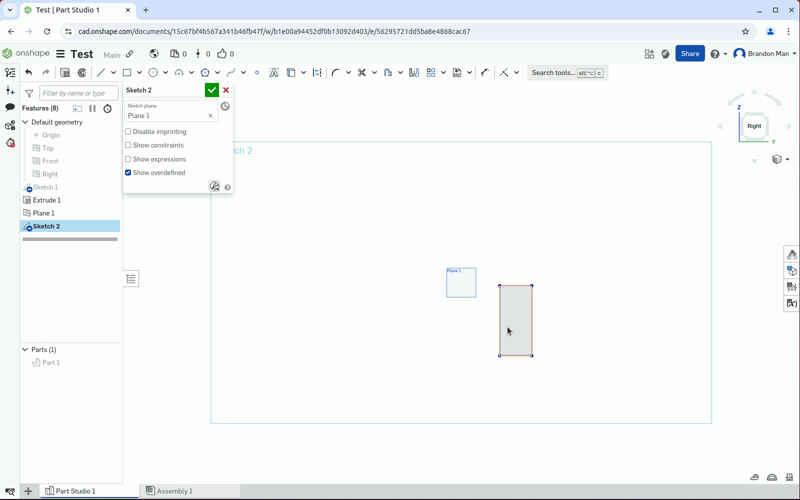
click(507, 326)
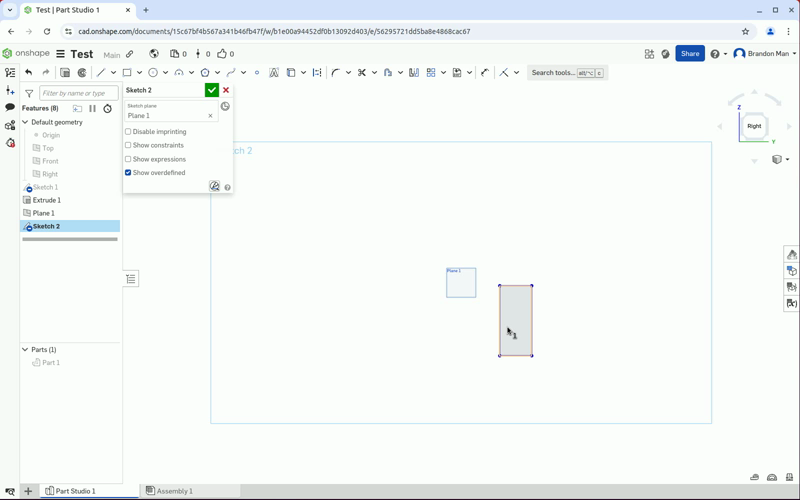
mouse_move(73, 352)
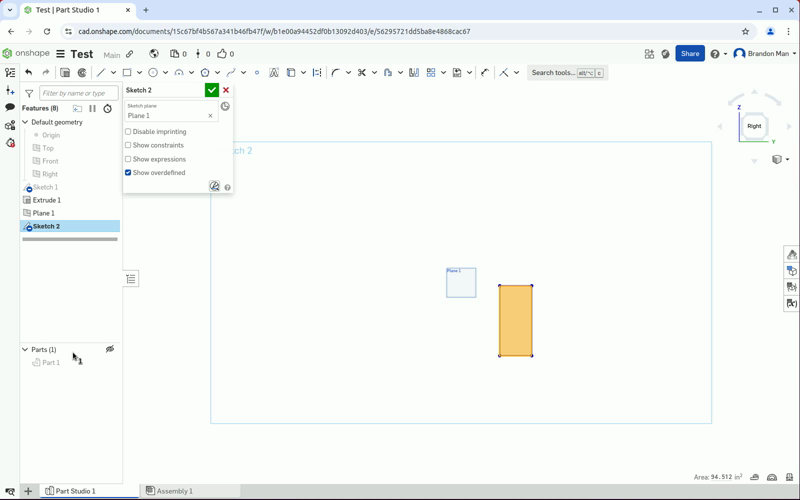
key(shift+y)
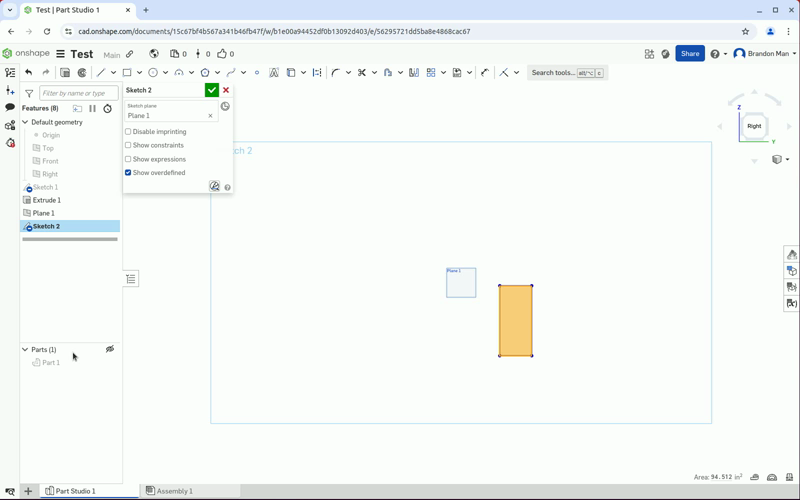
key(shift+e)
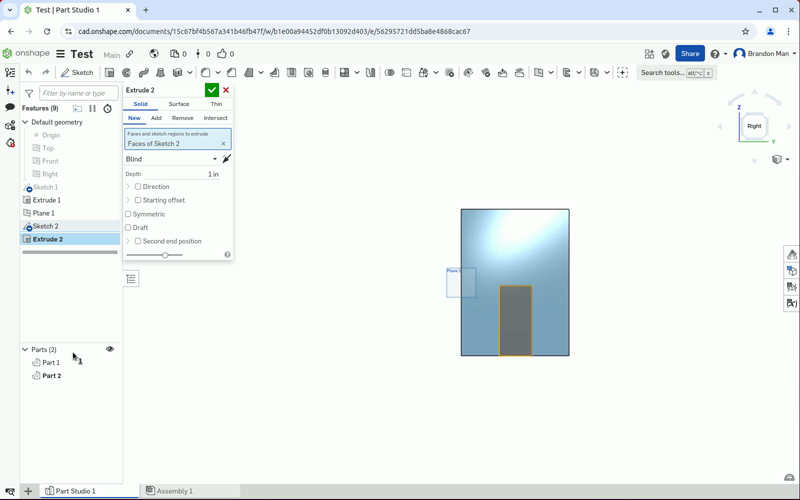
mouse_move(143, 106)
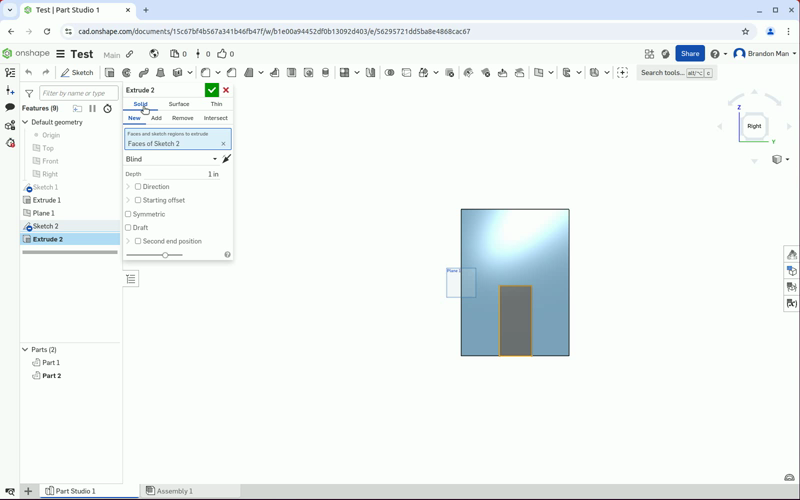
click(143, 106)
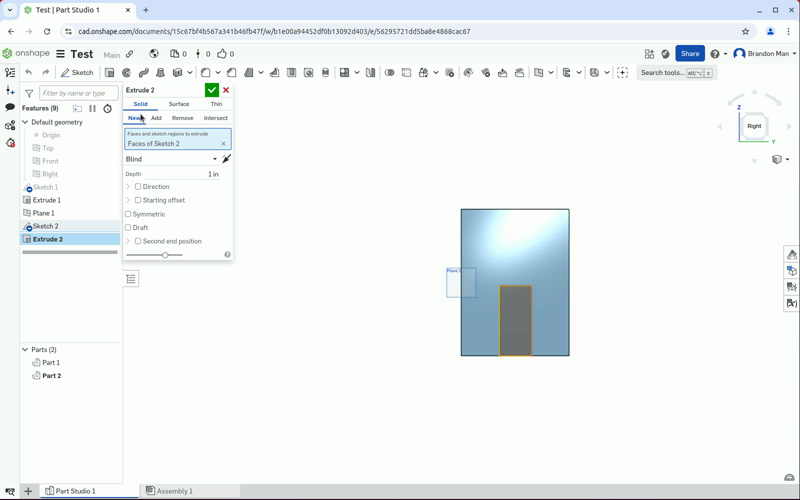
mouse_move(137, 120)
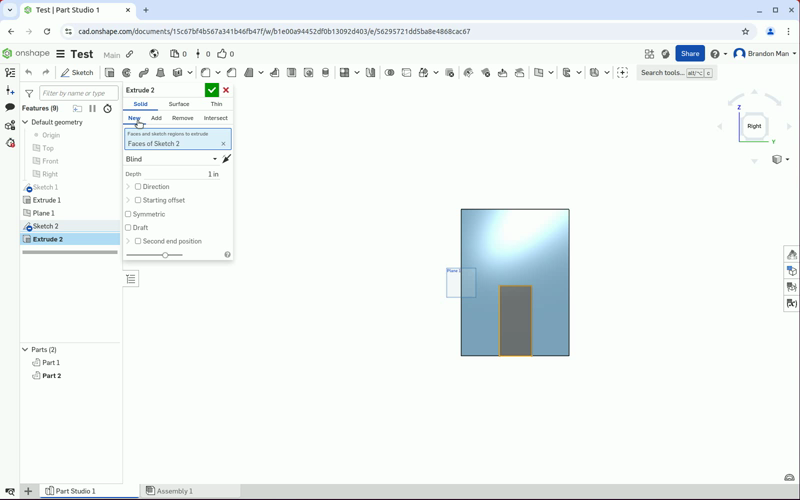
click(137, 120)
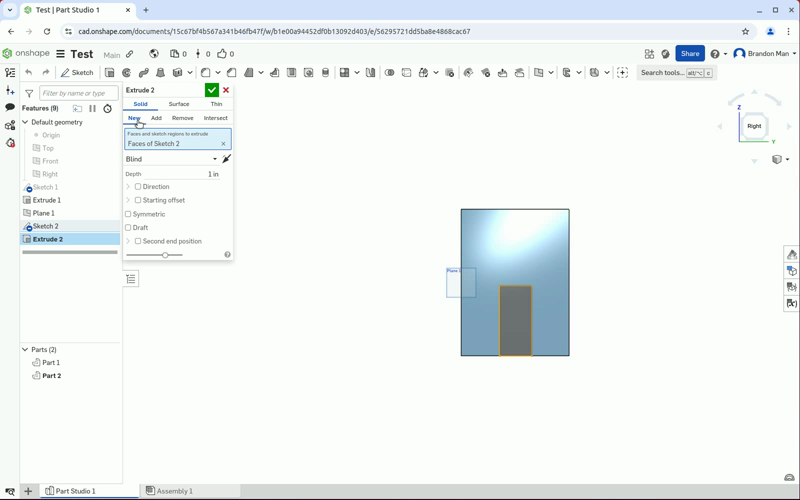
key(tab, 4)
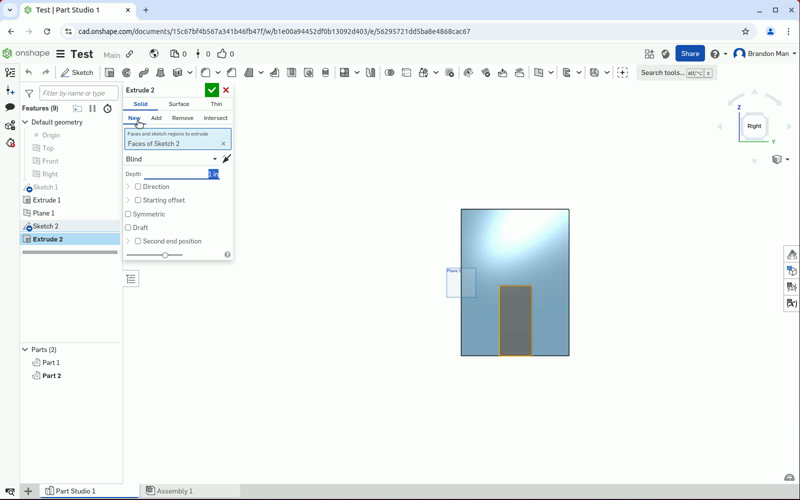
text(-13.239)
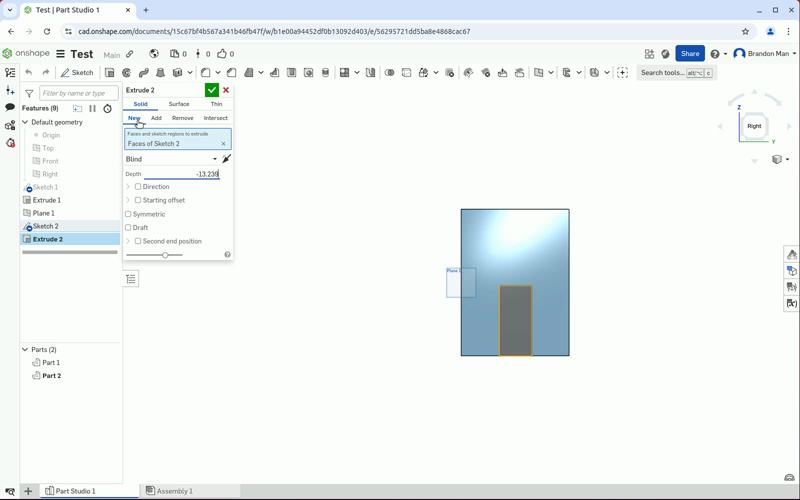
key(enter)
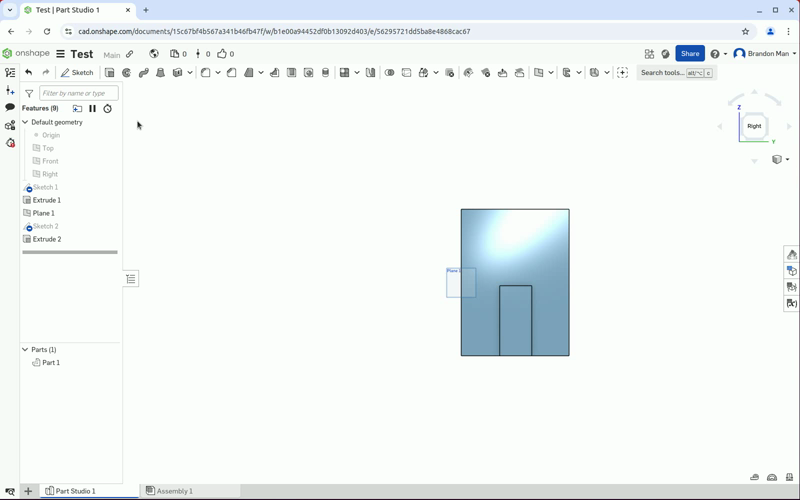
key(shift+h)
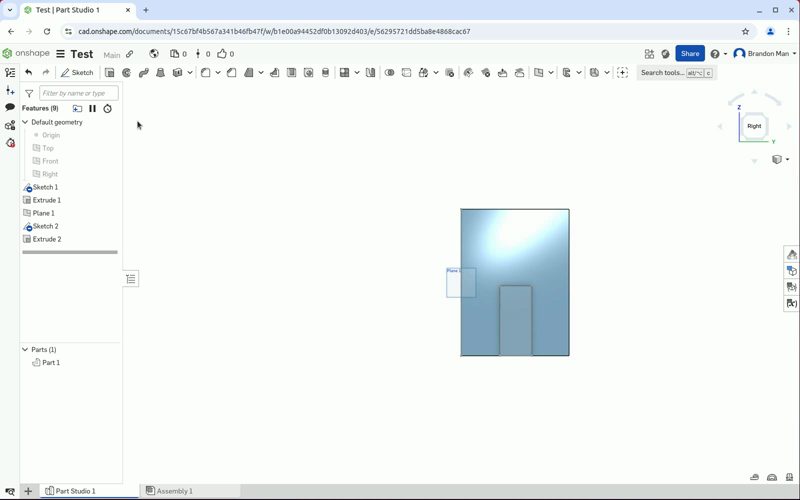
key(shift+h)
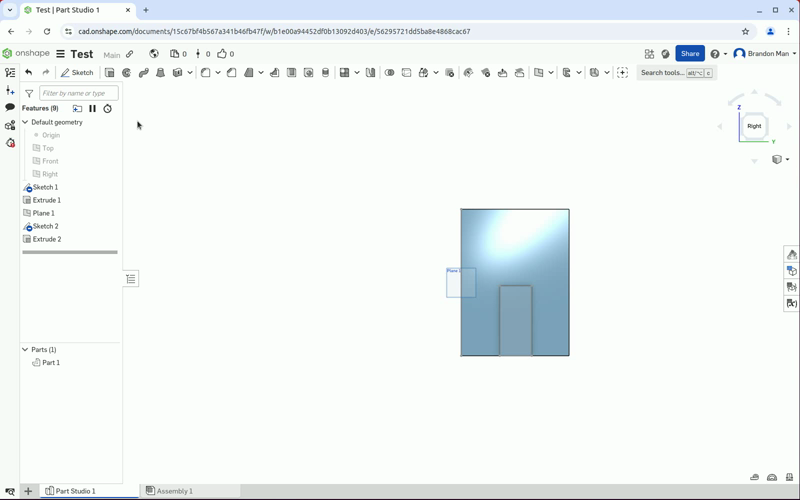
key(shift+7)
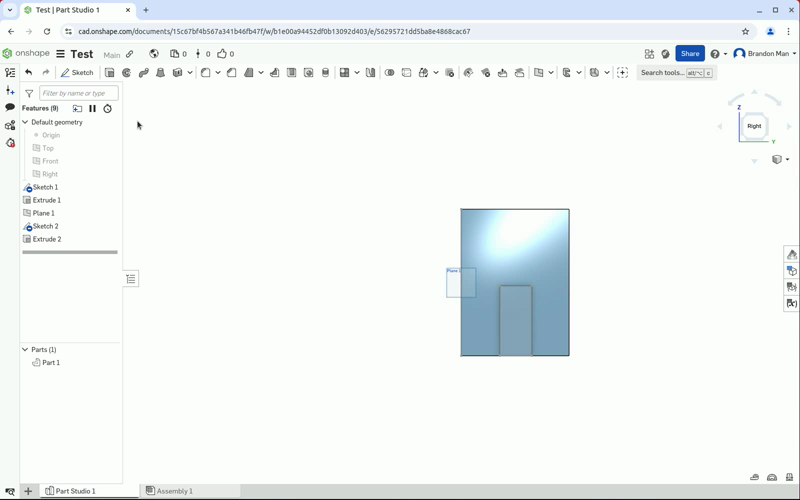
key(right, 2)
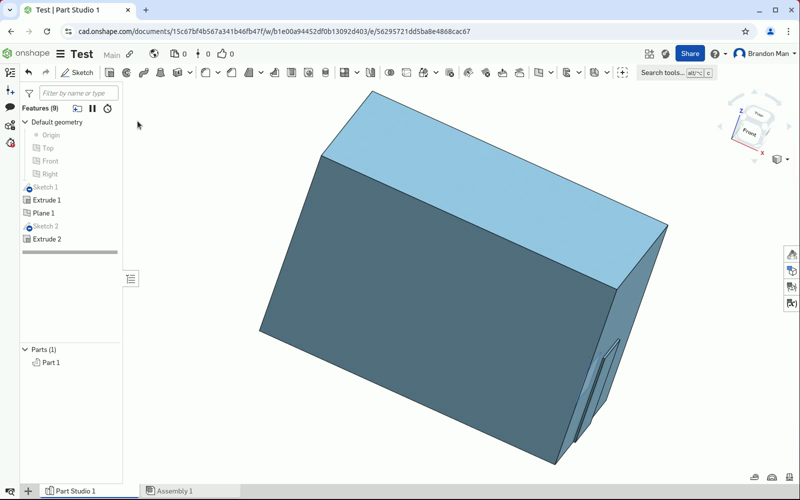
key(down, 2)
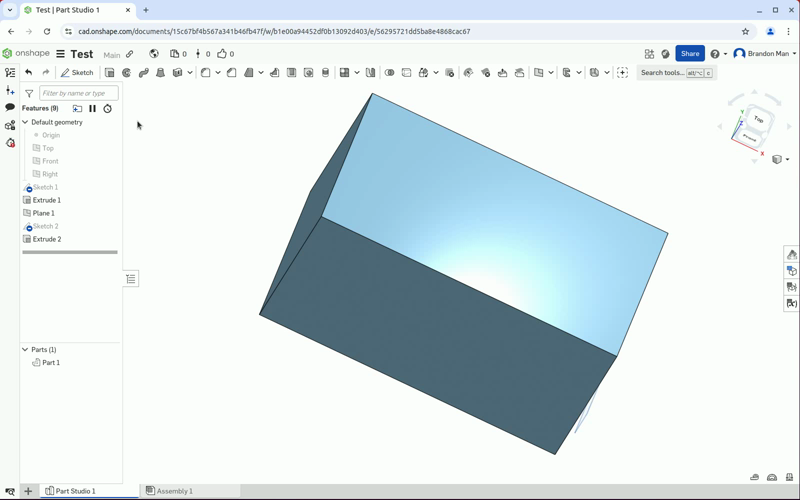
key(up, 2)
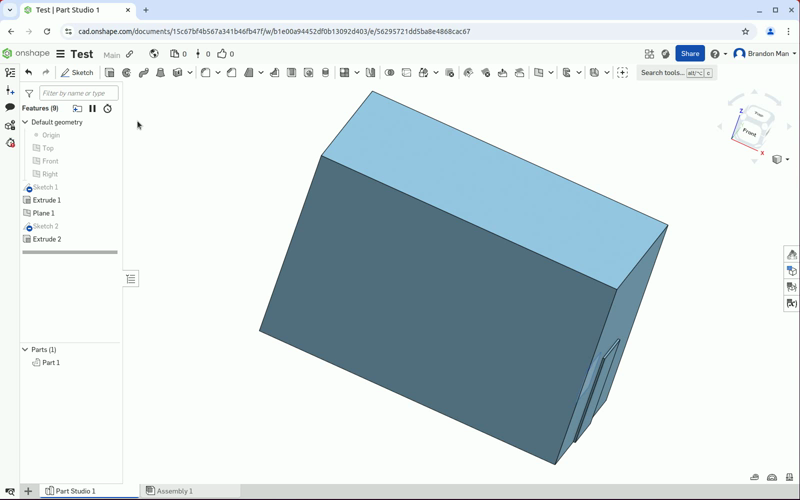
key(left, 2)
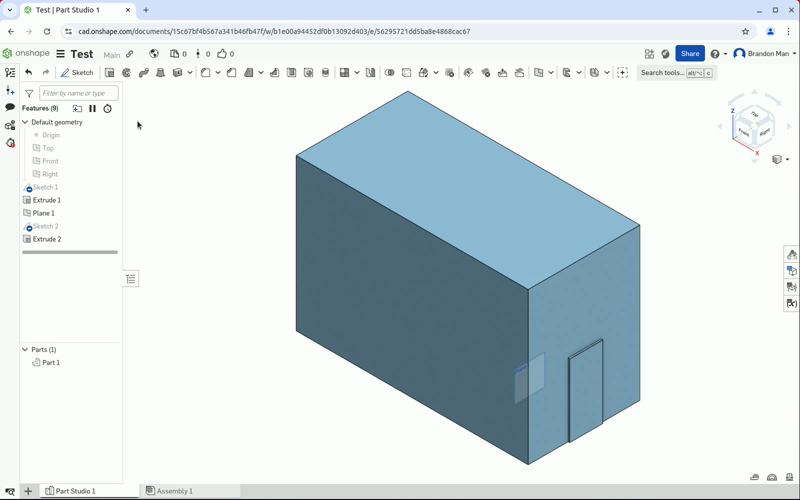
mouse_move(73, 189)
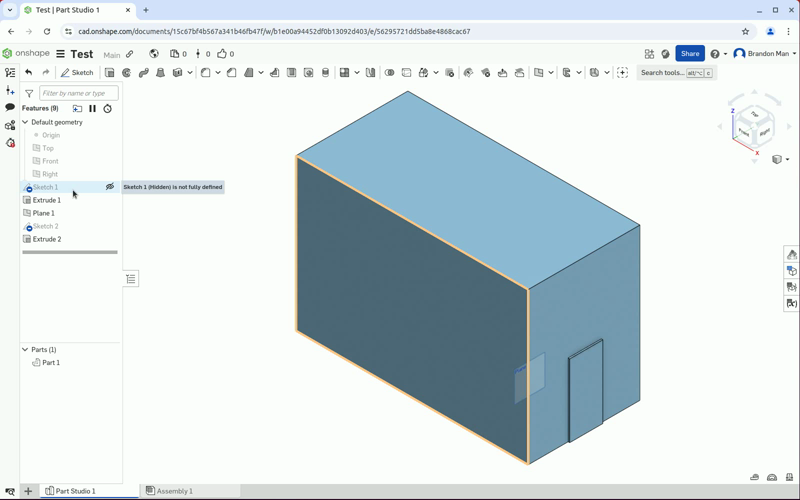
click(73, 189)